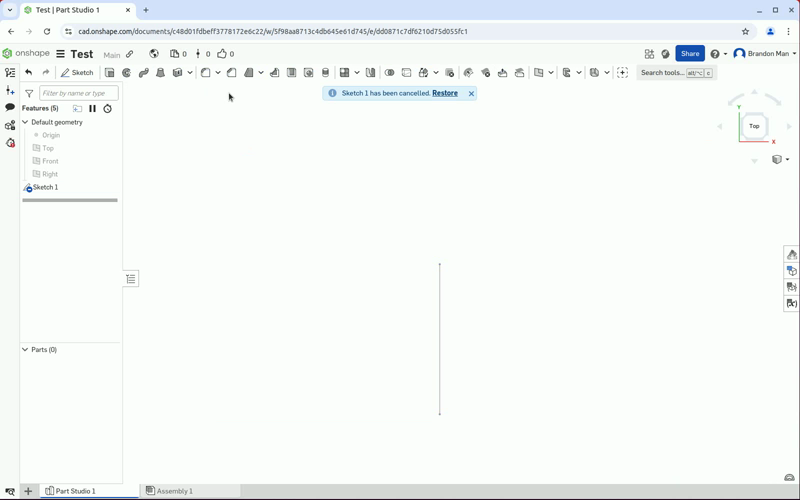
key(shift+h)
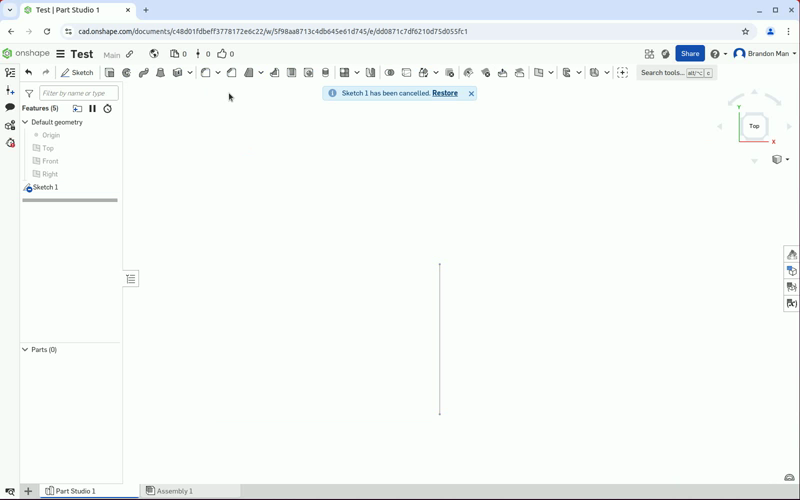
key(shift+s)
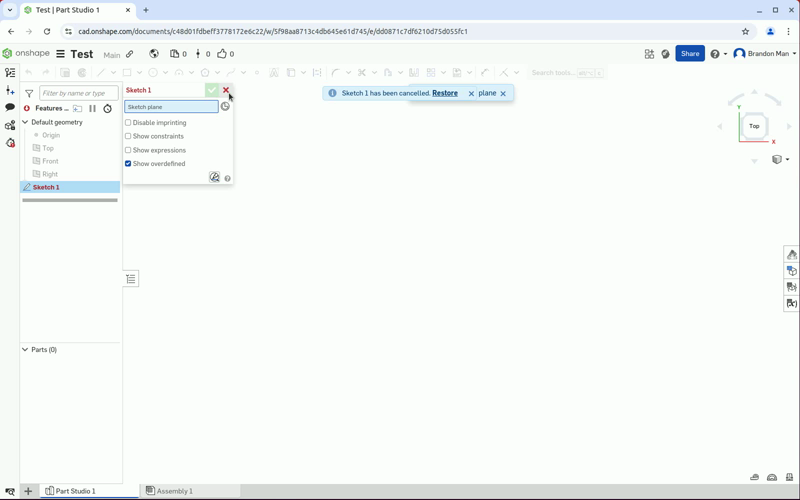
mouse_move(73, 150)
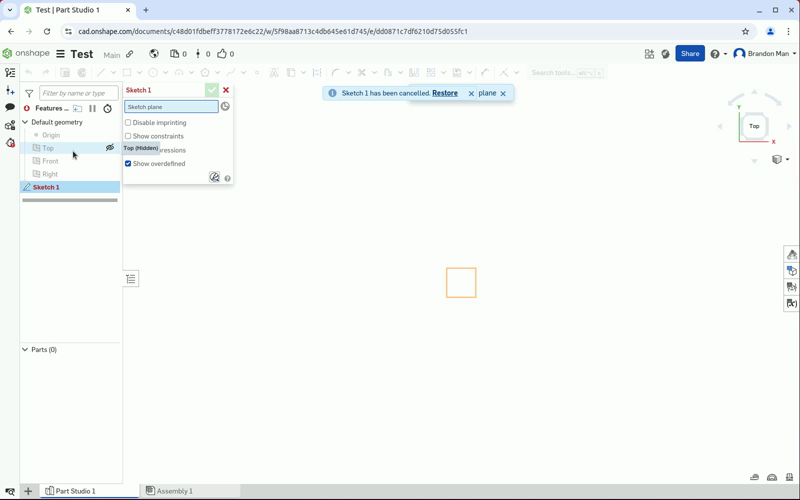
click(73, 150)
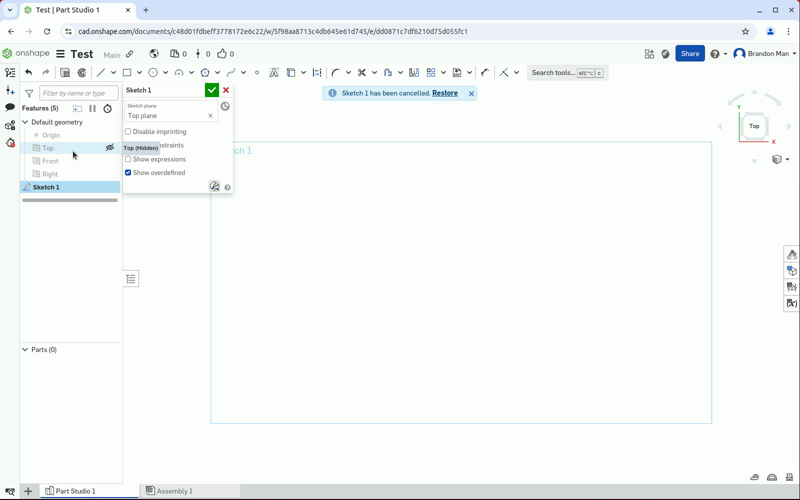
mouse_move(73, 352)
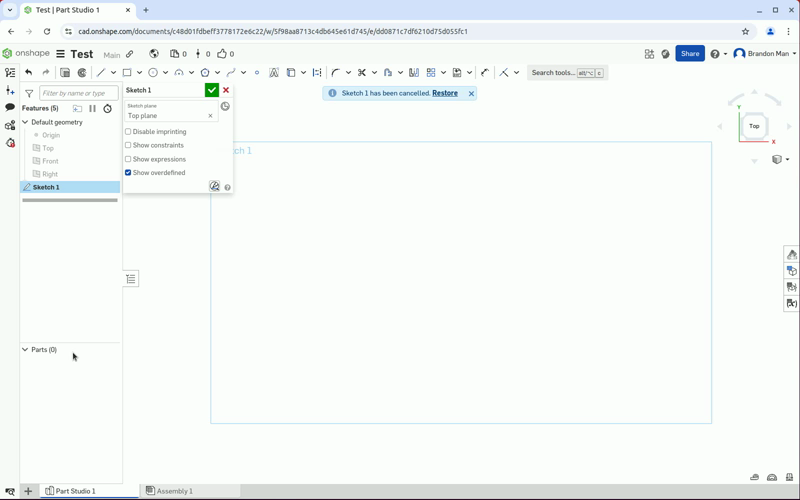
key(y)
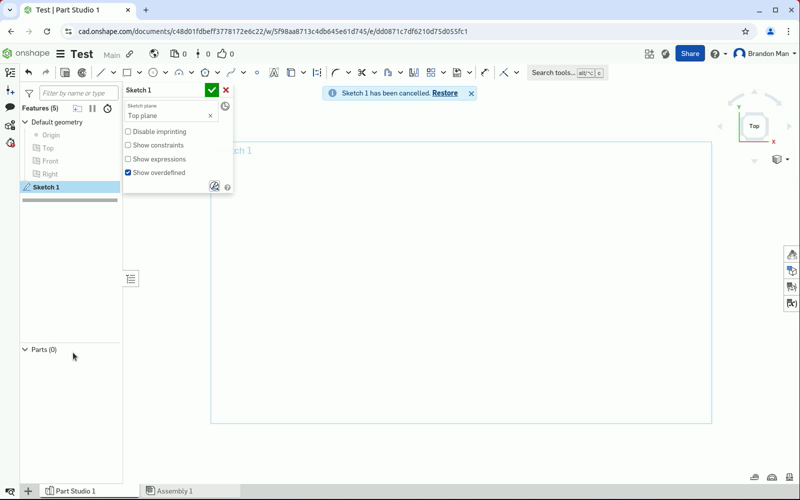
key(c)
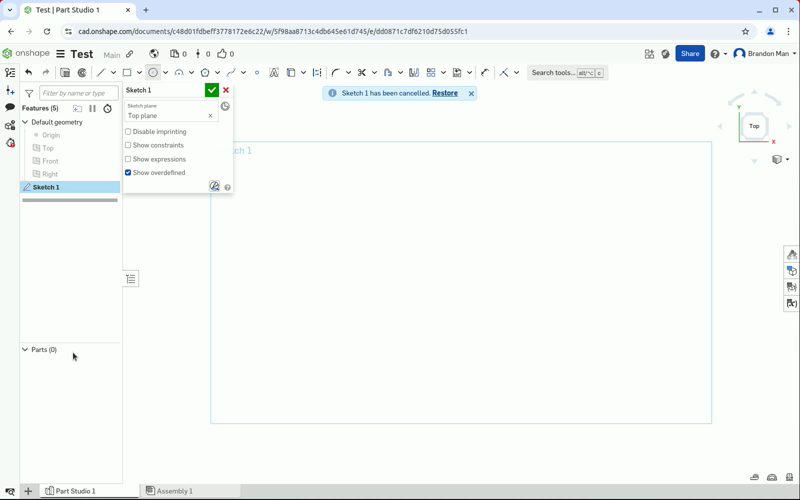
key_down(shift)
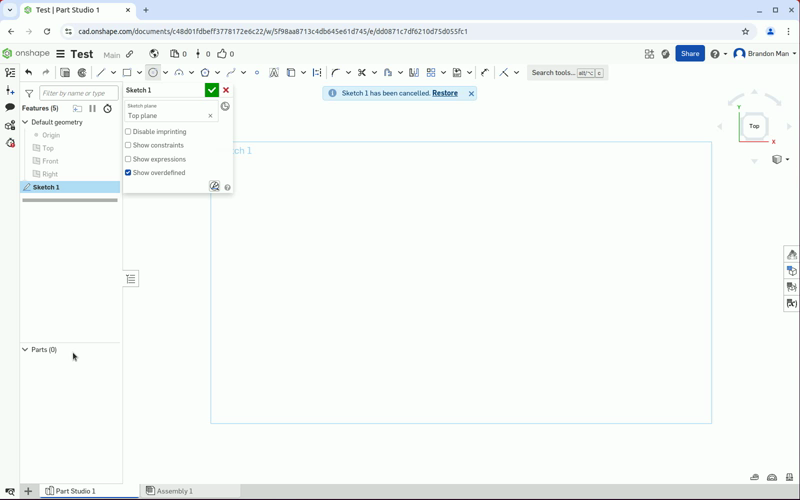
mouse_move(461, 282)
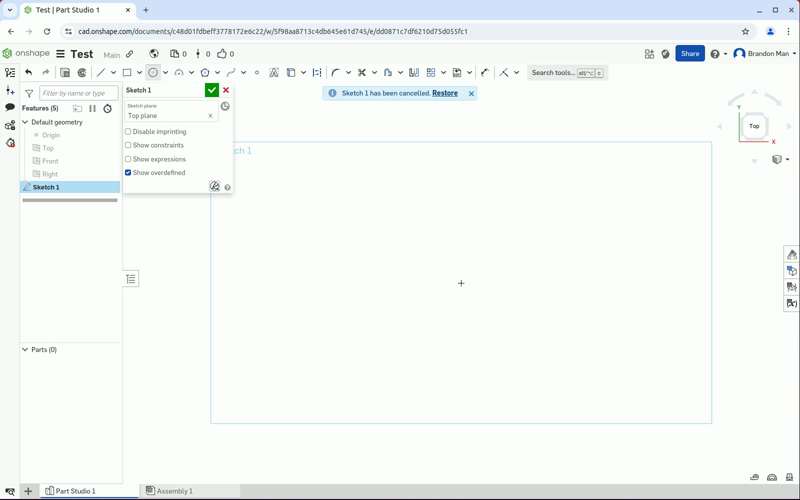
click(461, 282)
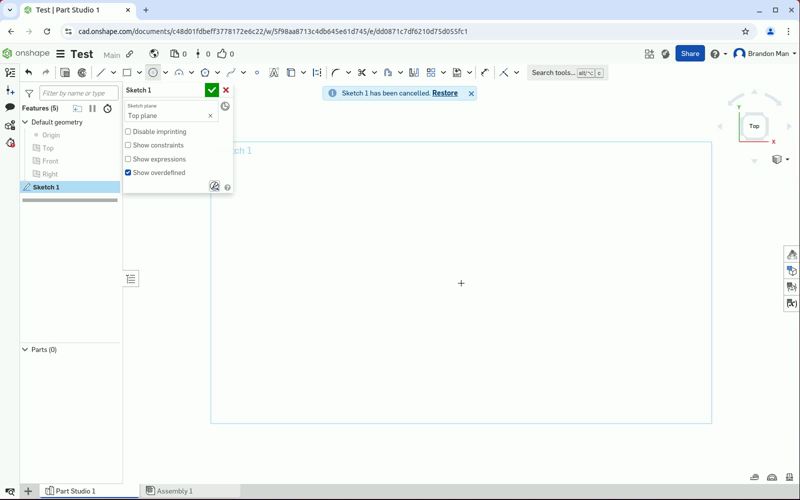
key_up(shift)
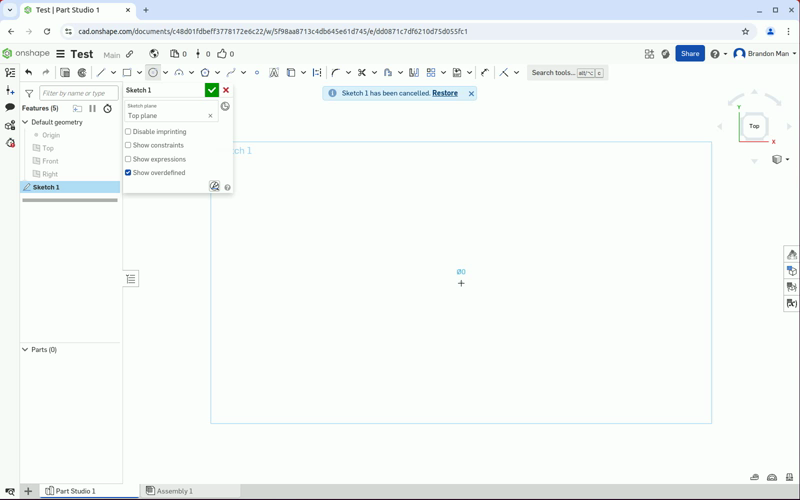
mouse_move(574, 282)
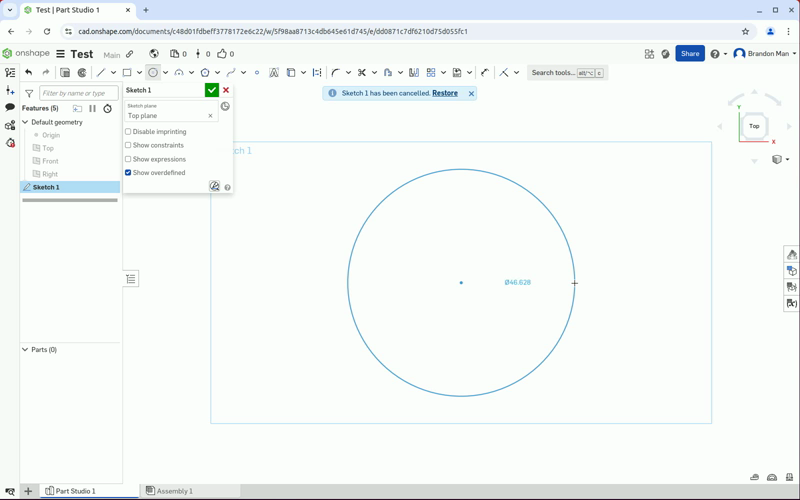
click(574, 282)
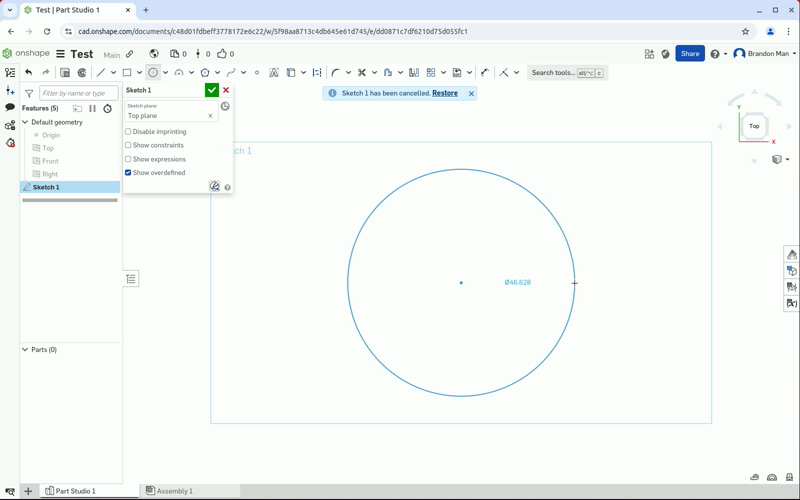
key(esc)
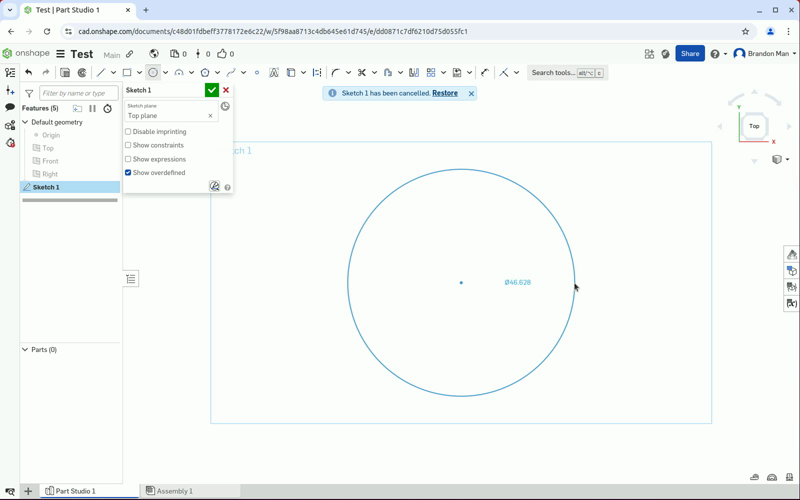
key(c)
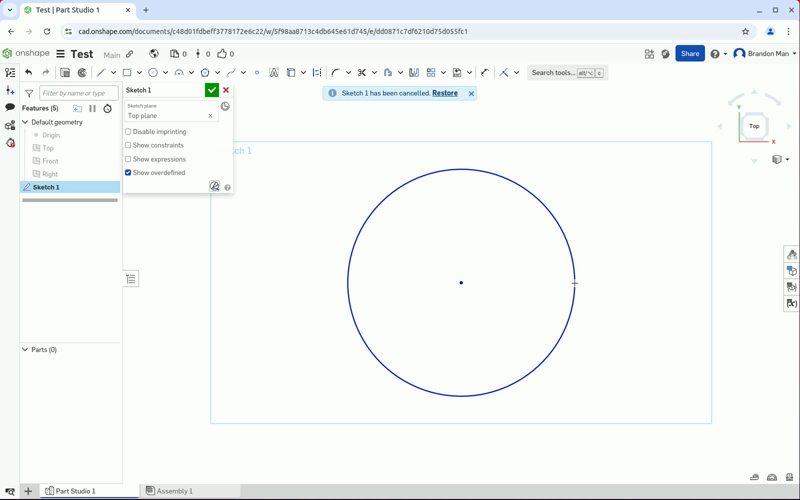
key_down(shift)
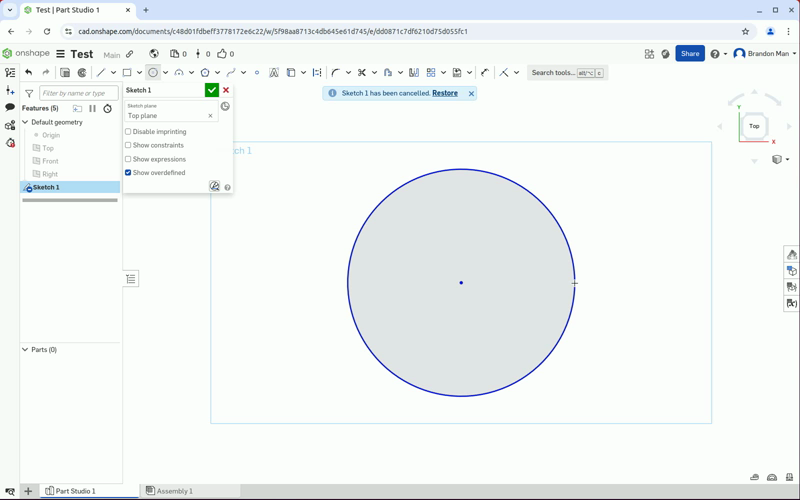
mouse_move(461, 282)
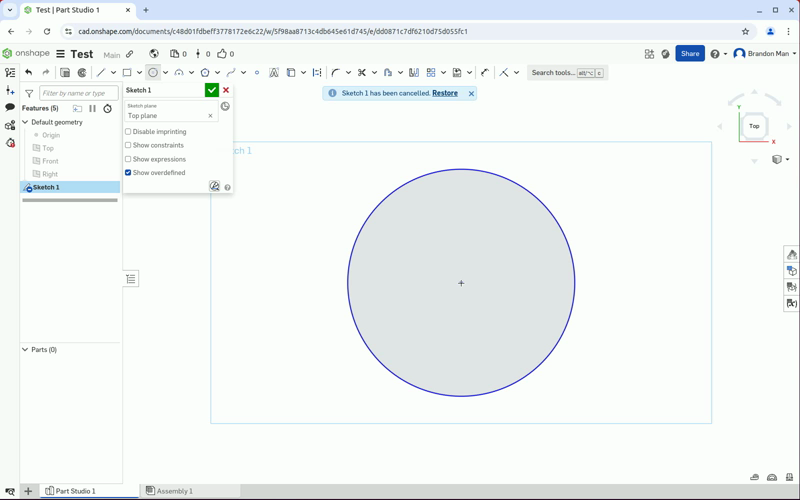
click(461, 282)
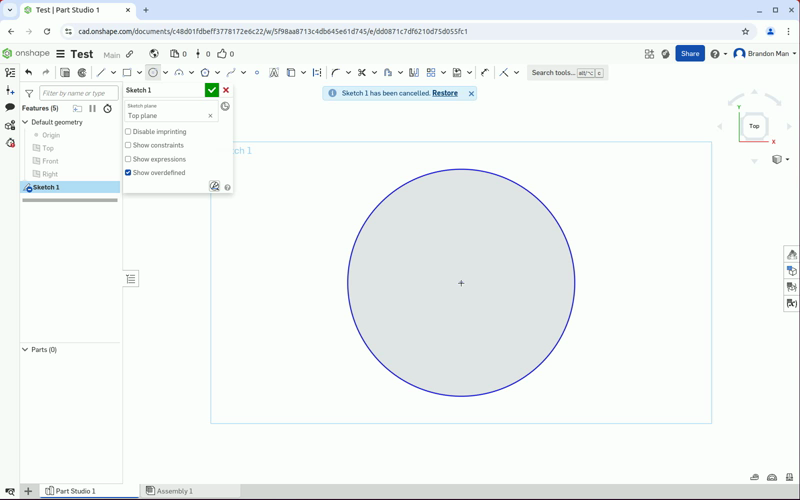
key_up(shift)
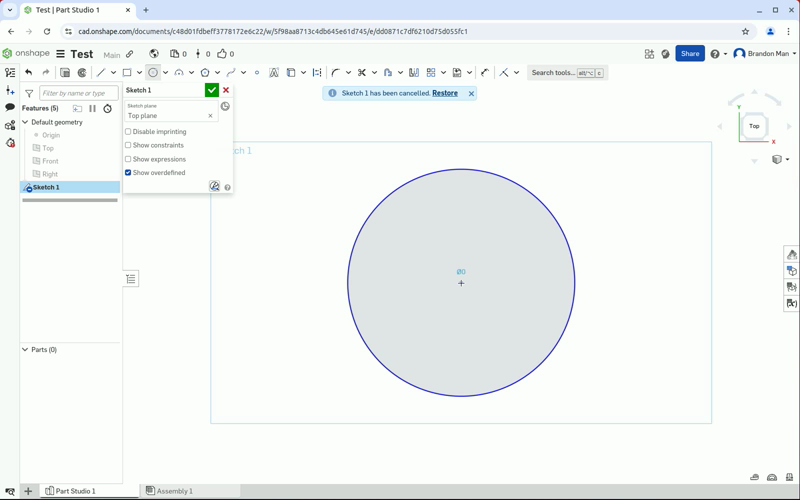
mouse_move(510, 282)
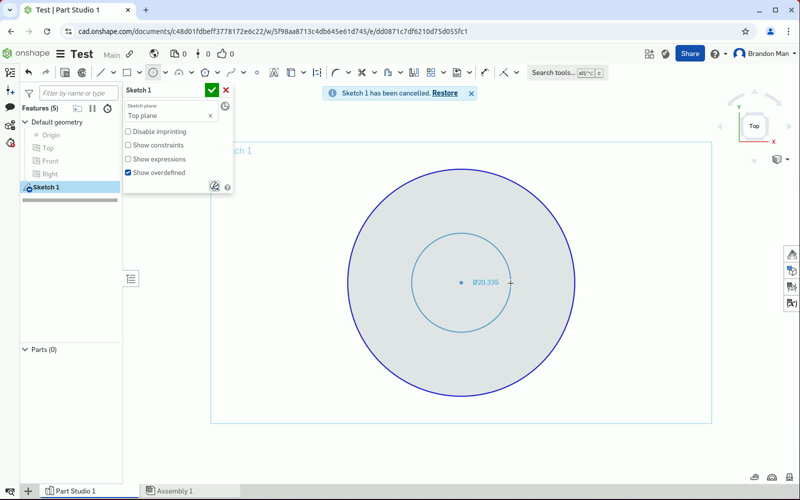
click(510, 282)
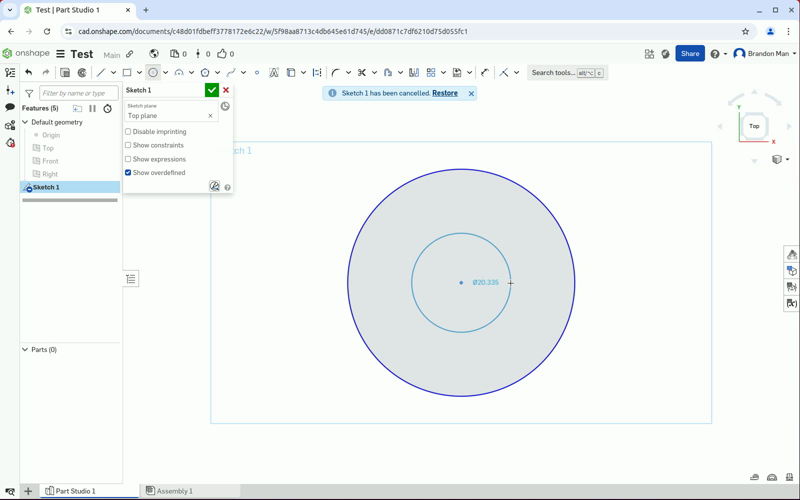
key(esc)
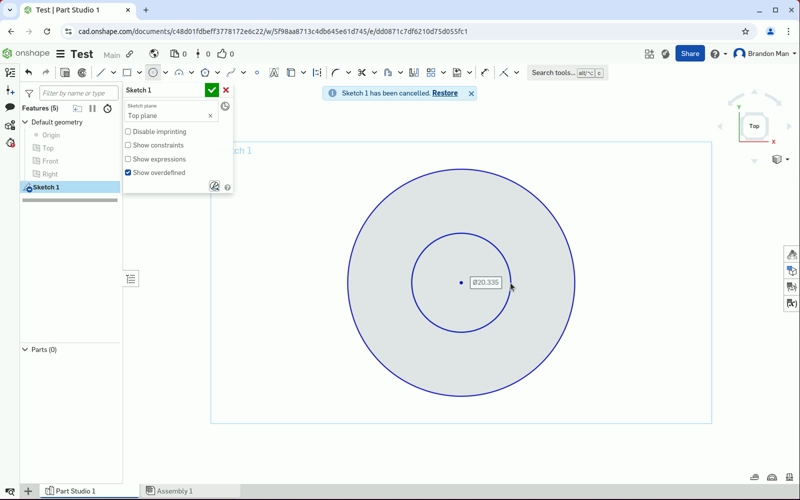
mouse_move(435, 367)
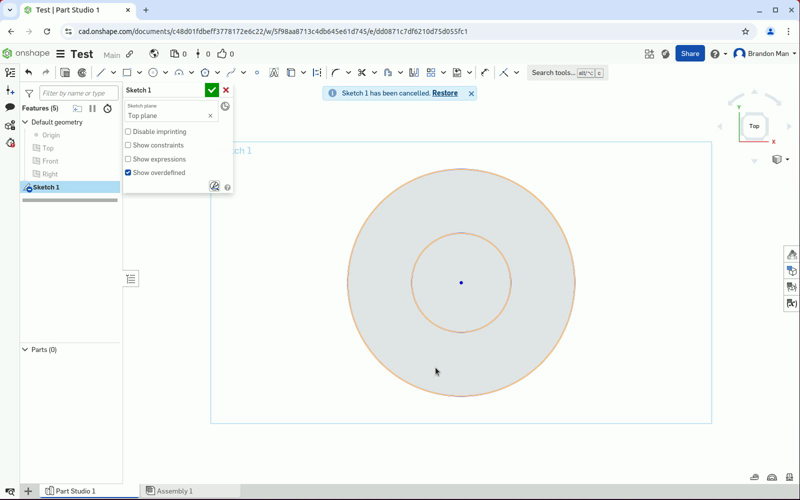
click(435, 367)
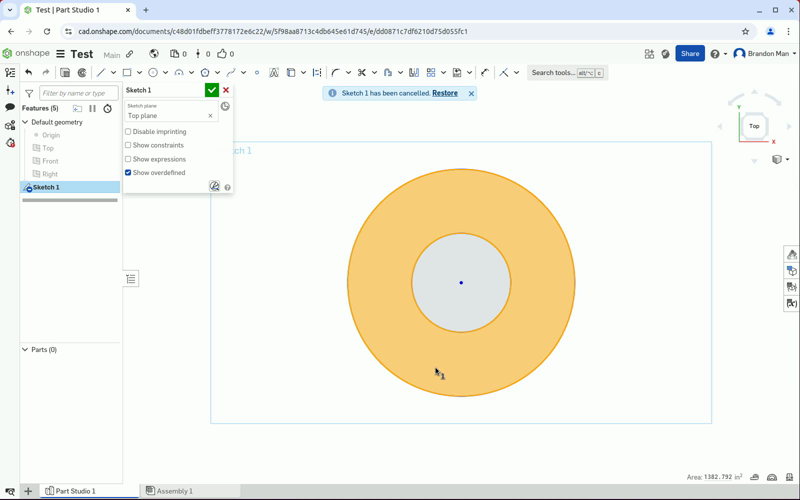
mouse_move(73, 352)
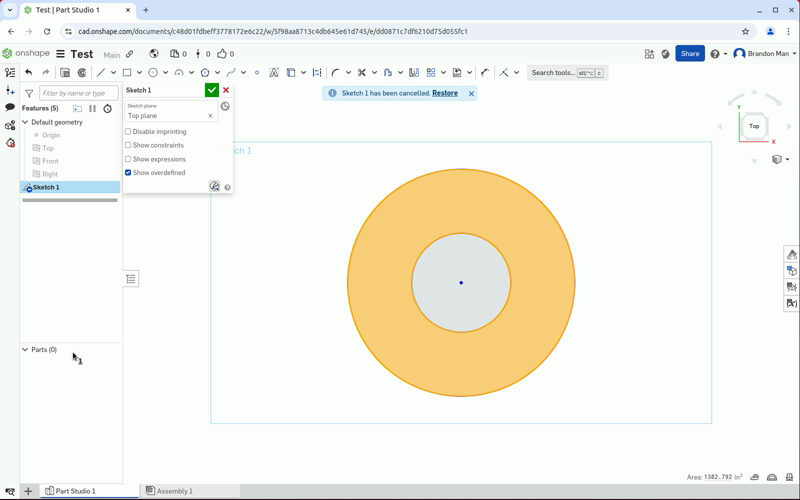
key(shift+y)
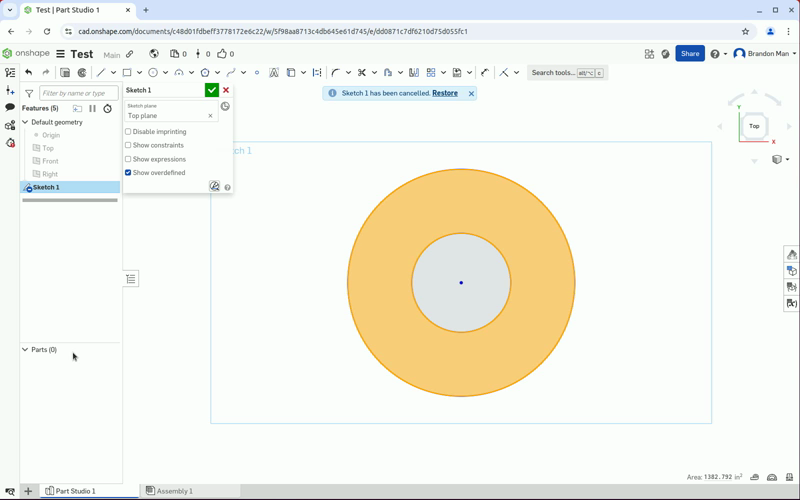
key(shift+e)
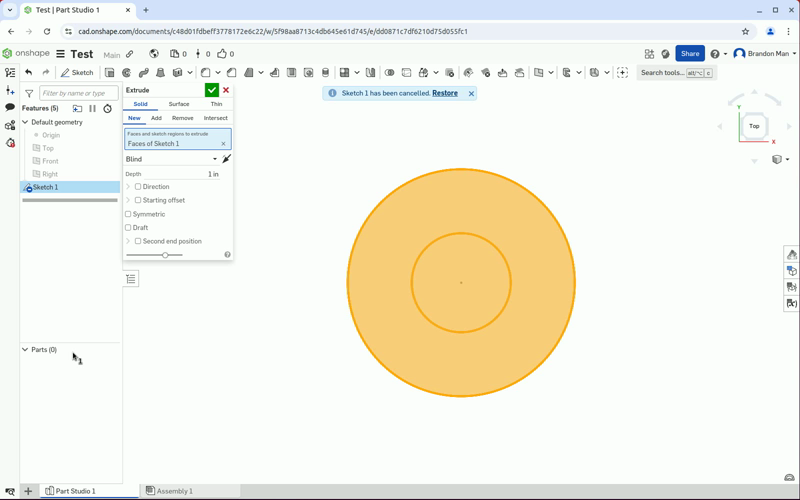
mouse_move(143, 106)
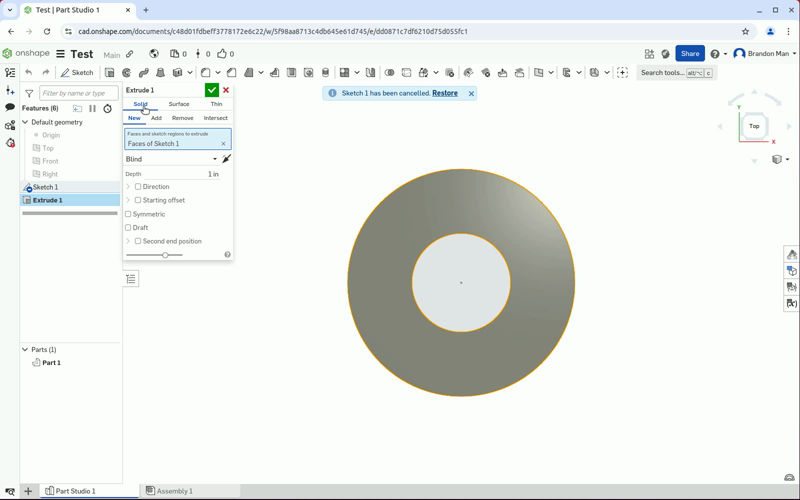
click(143, 106)
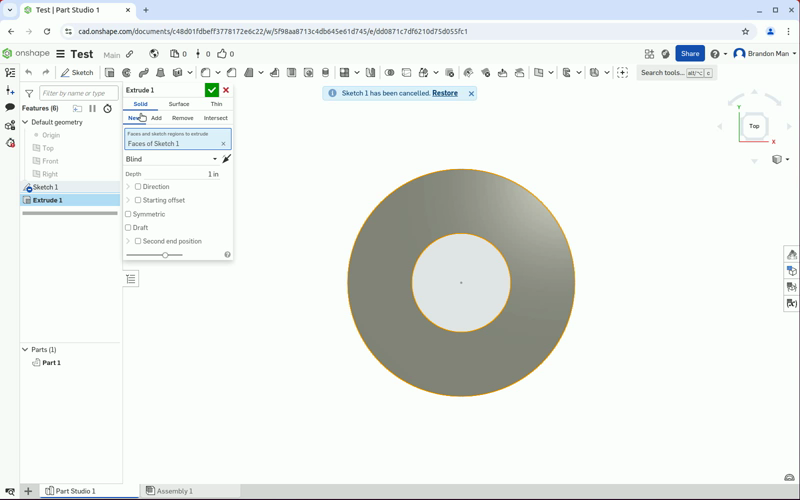
mouse_move(137, 120)
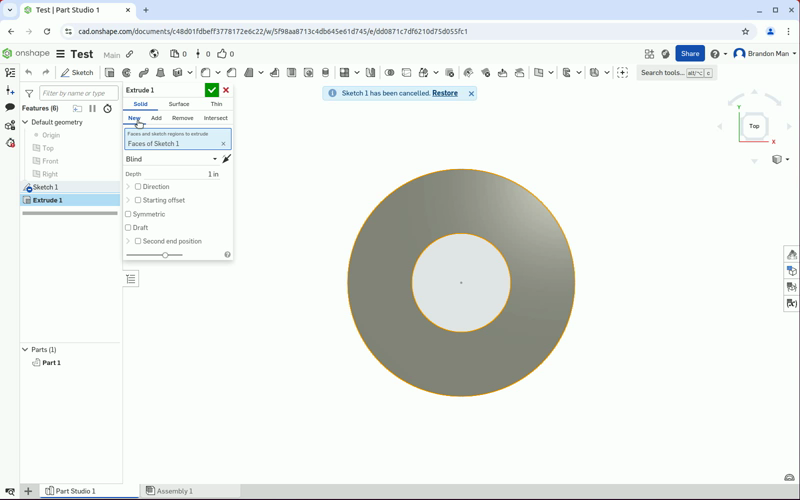
click(137, 120)
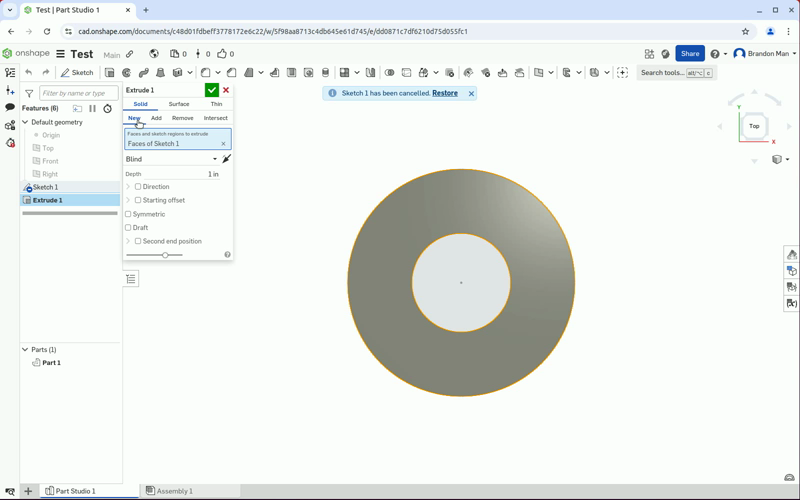
key(tab, 4)
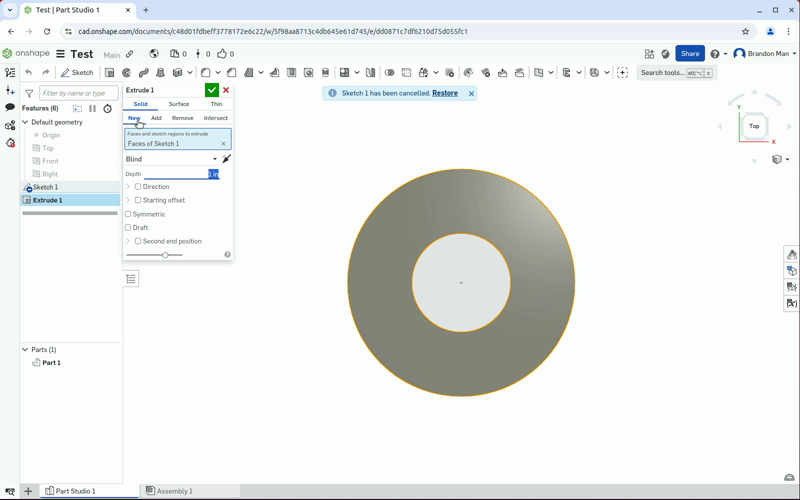
text(6.258)
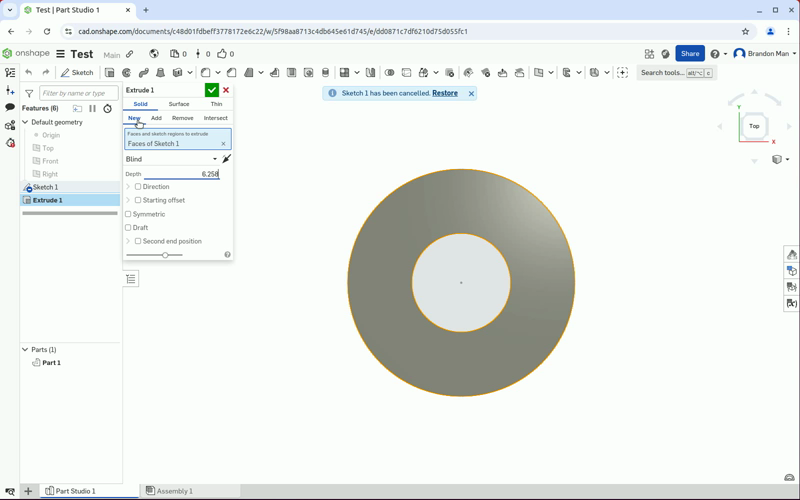
key(enter)
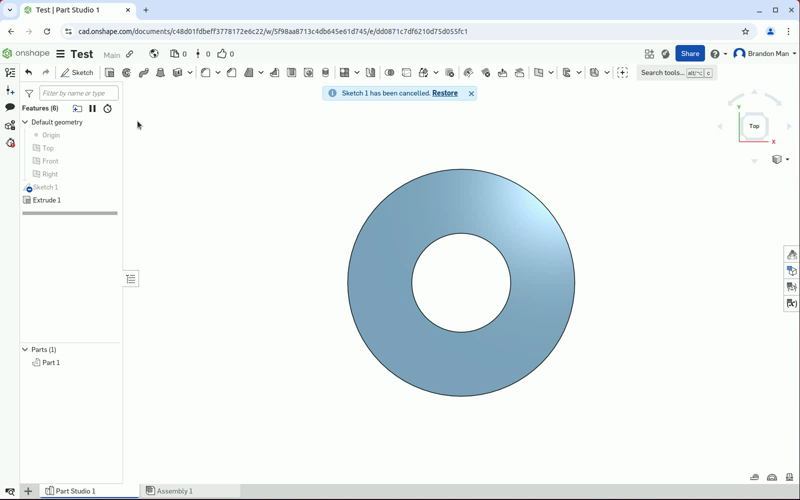
key(shift+h)
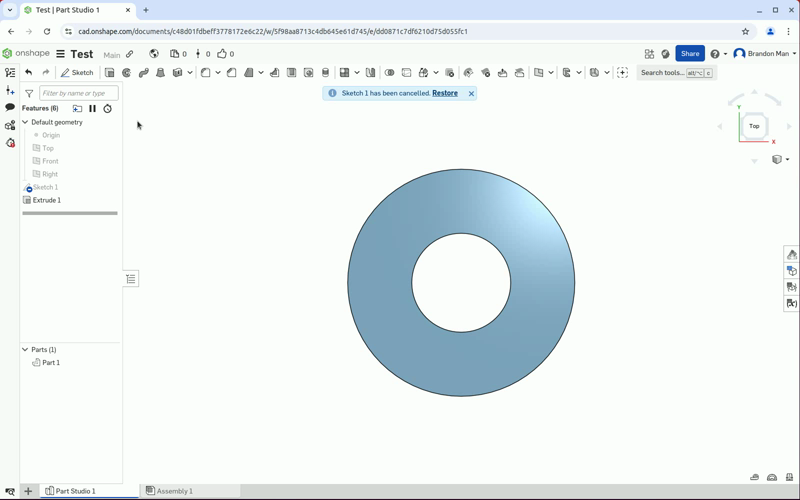
key(shift+h)
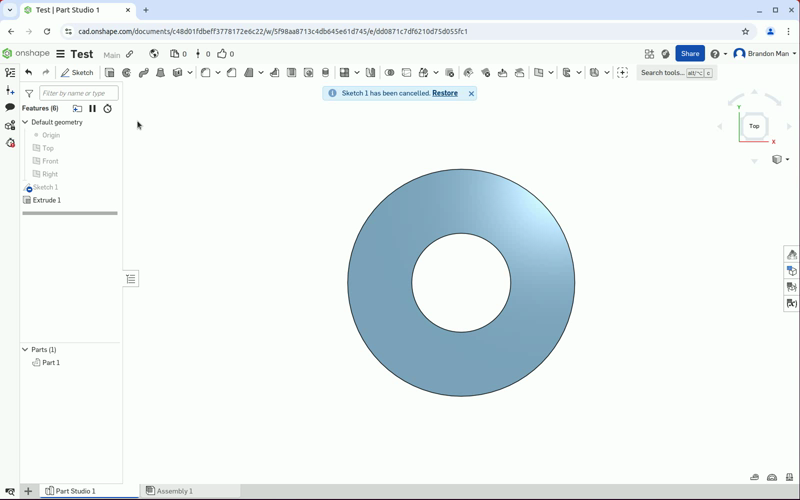
mouse_move(73, 189)
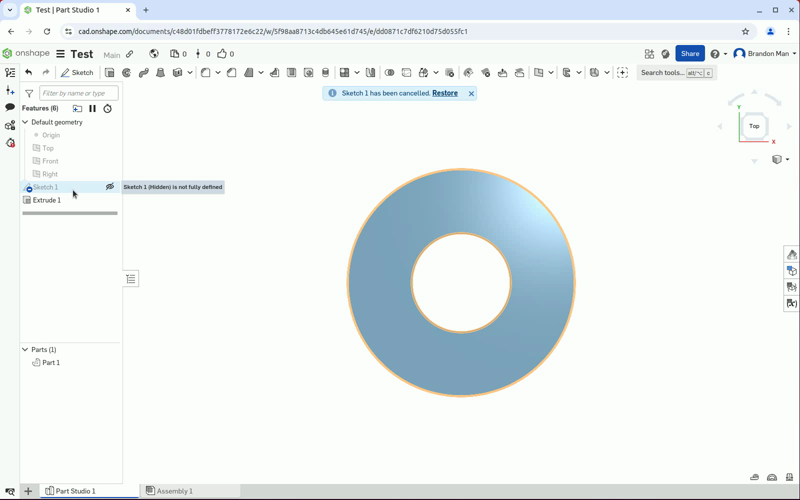
click(73, 189)
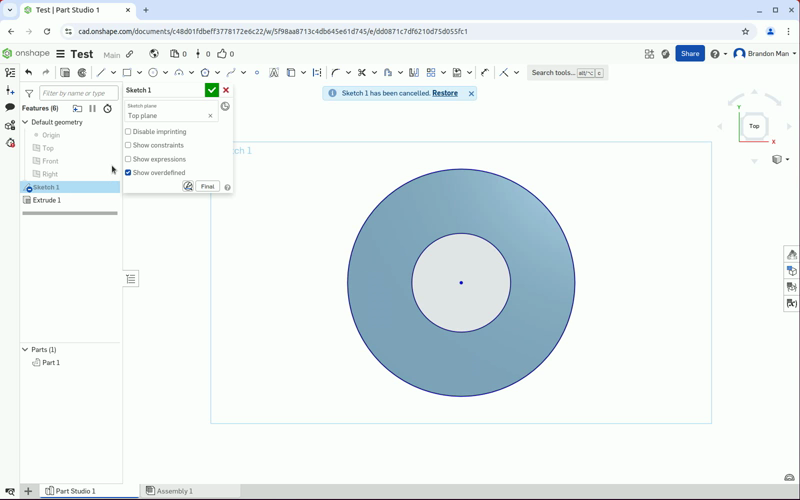
mouse_move(229, 92)
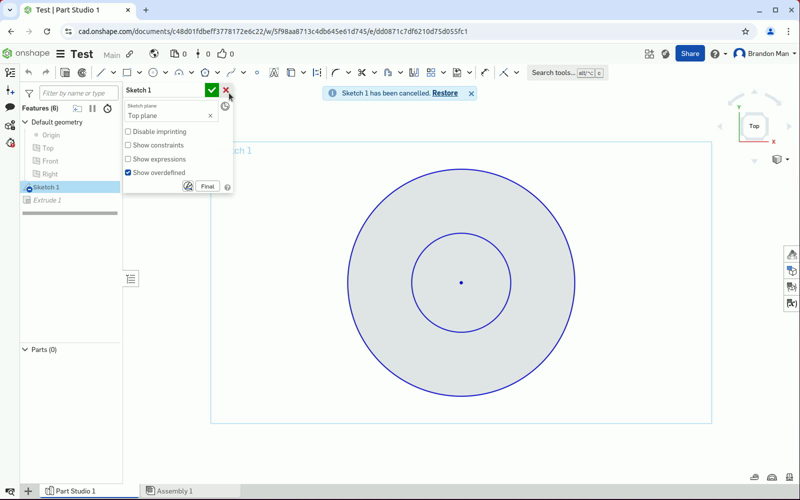
click(229, 92)
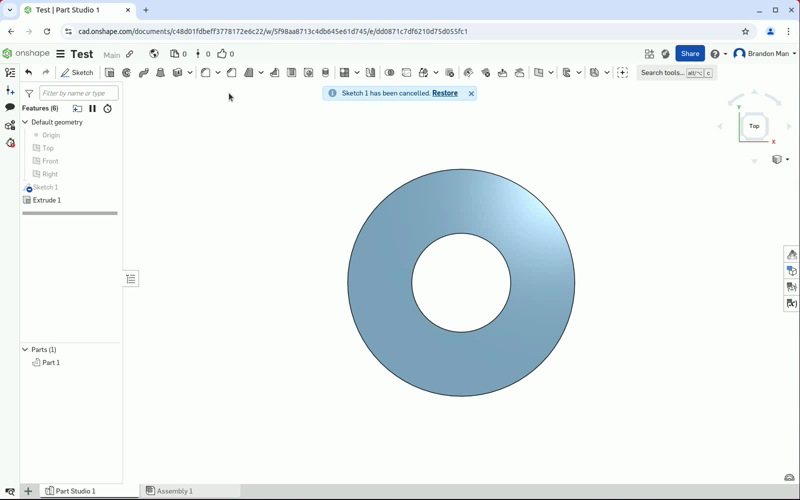
mouse_move(541, 75)
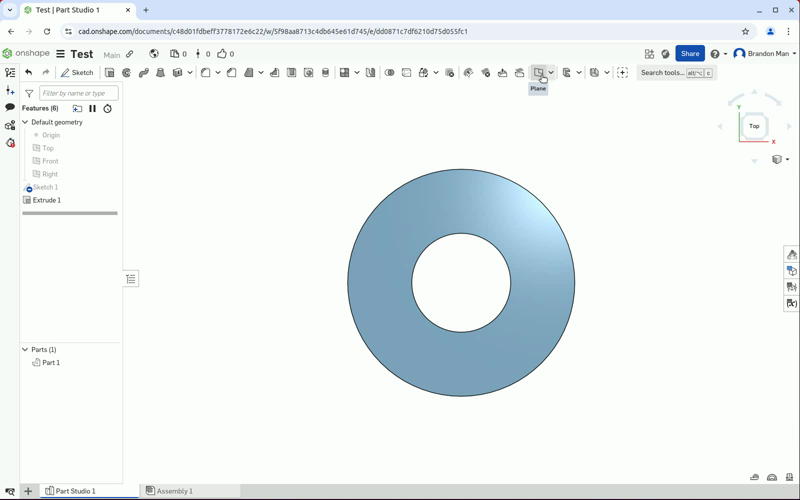
click(541, 75)
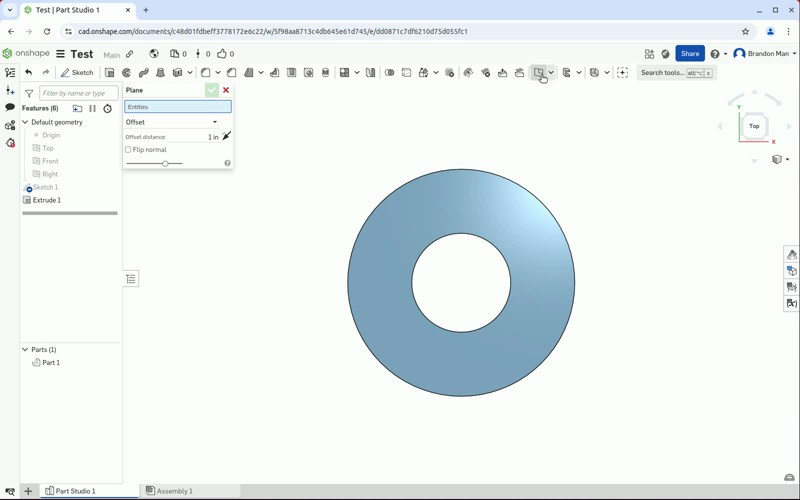
mouse_move(73, 150)
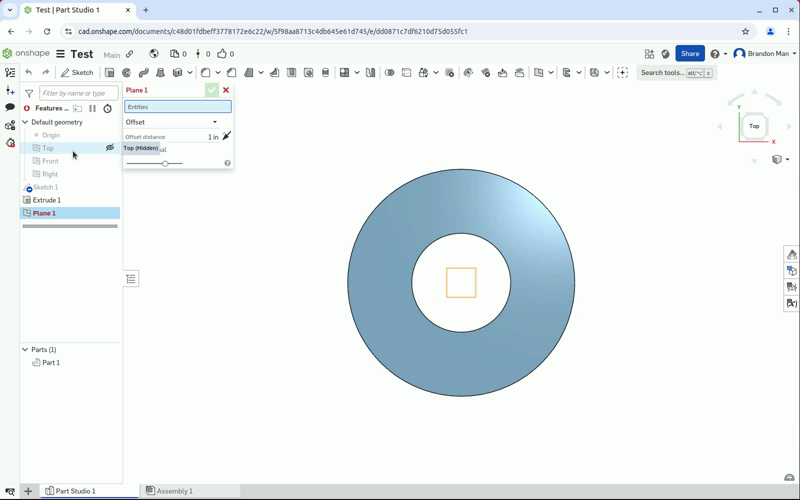
click(73, 150)
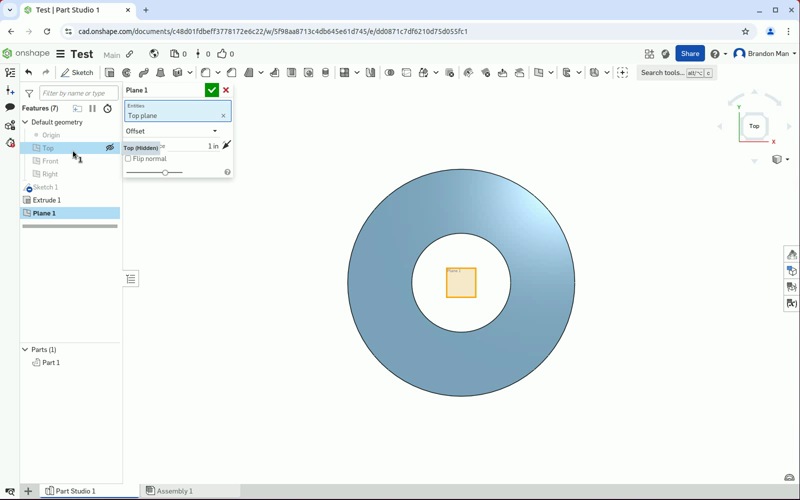
key(tab, 2)
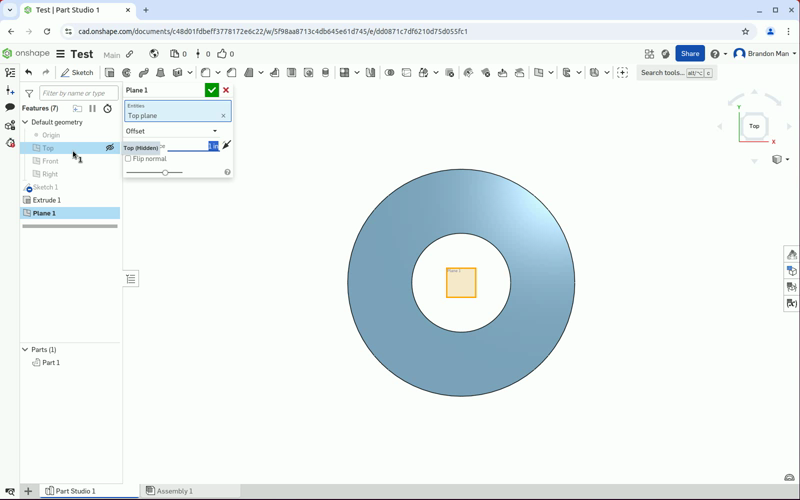
text(6.255)
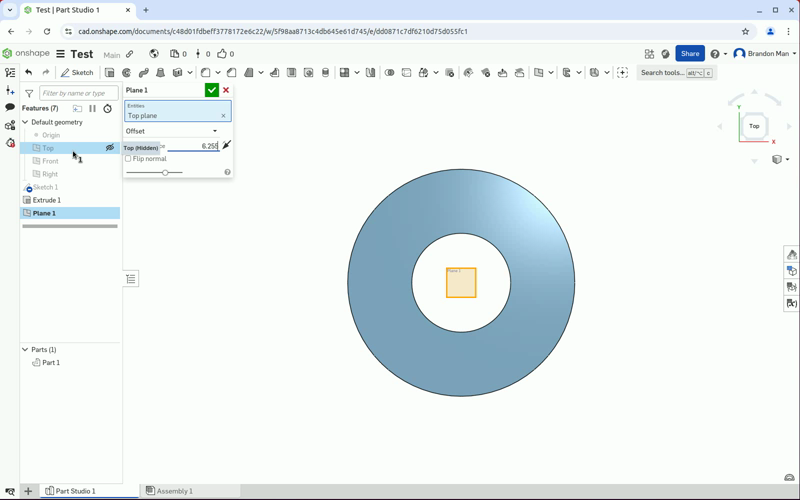
key(enter, 2)
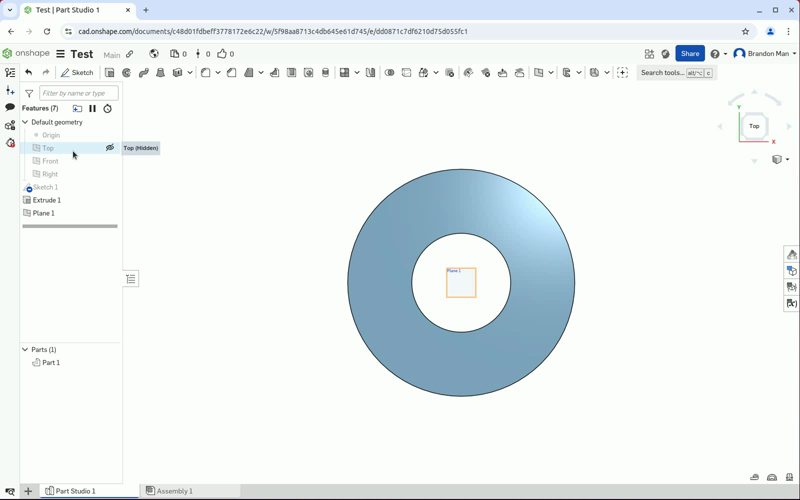
key(shift+s)
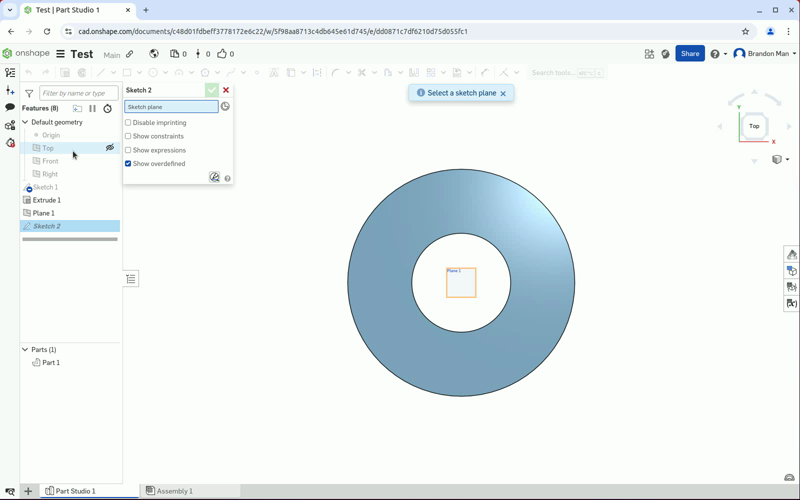
mouse_move(73, 215)
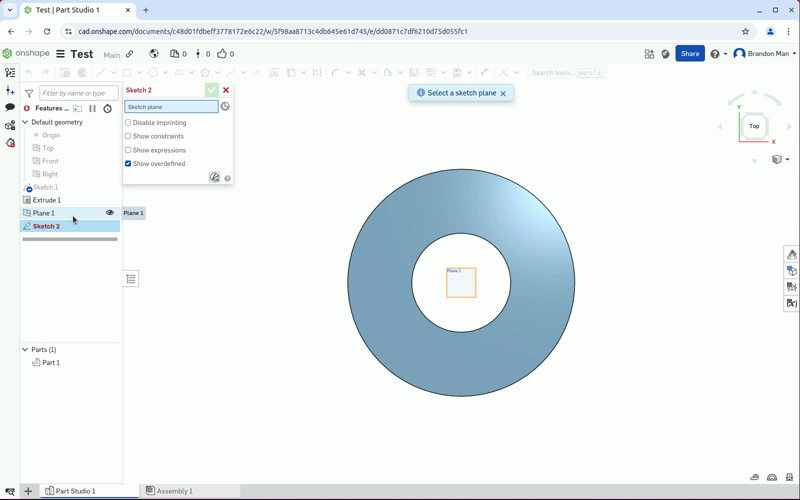
click(73, 215)
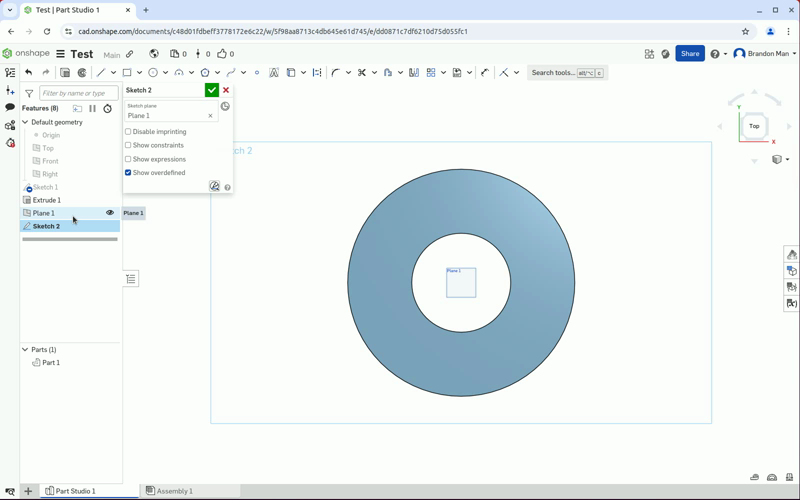
mouse_move(73, 352)
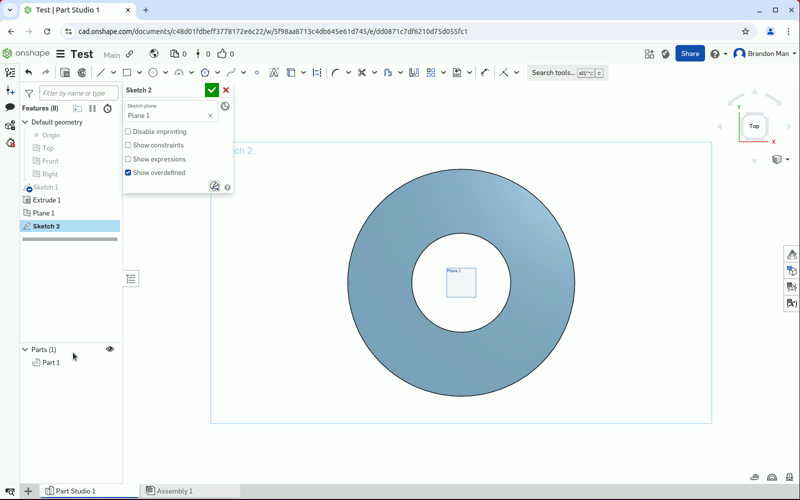
key(y)
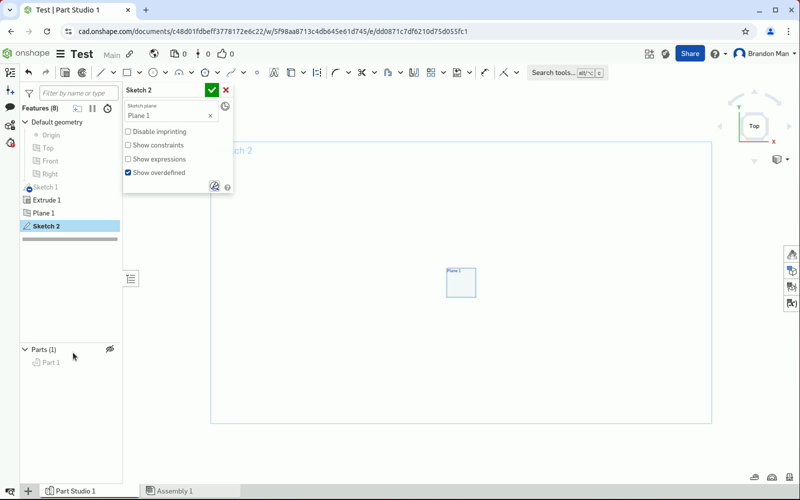
key(c)
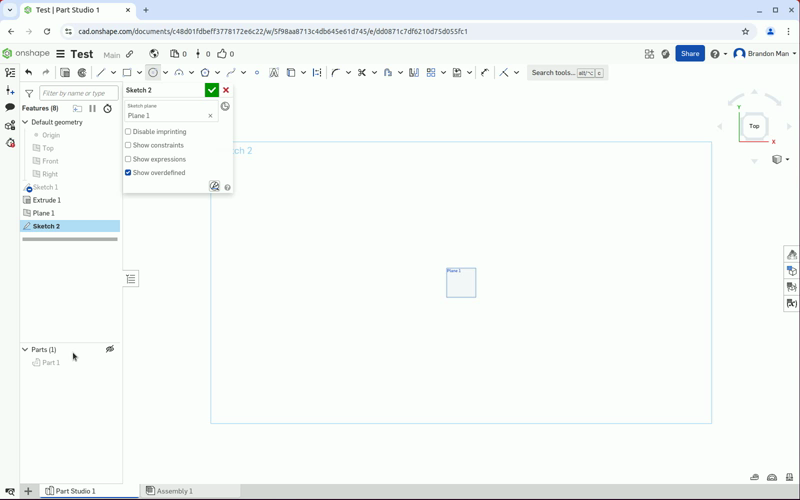
key_down(shift)
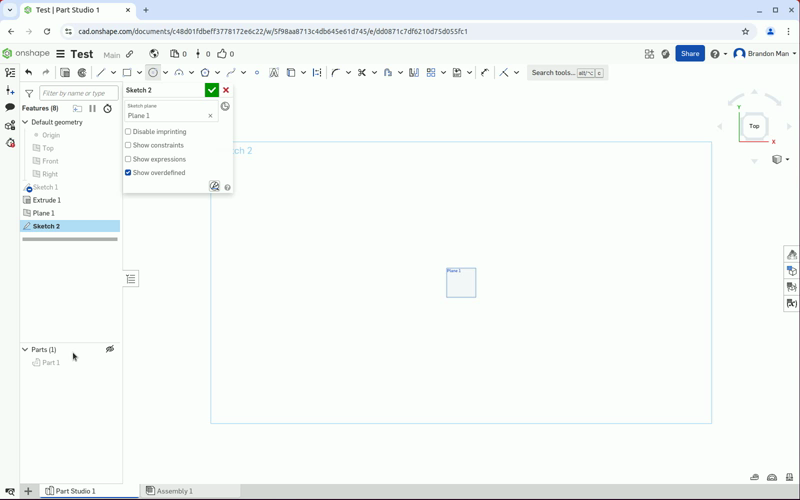
mouse_move(460, 282)
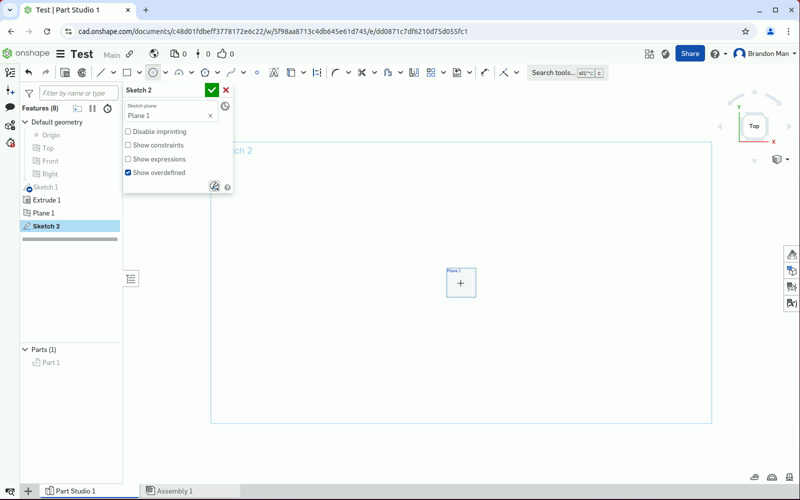
click(460, 282)
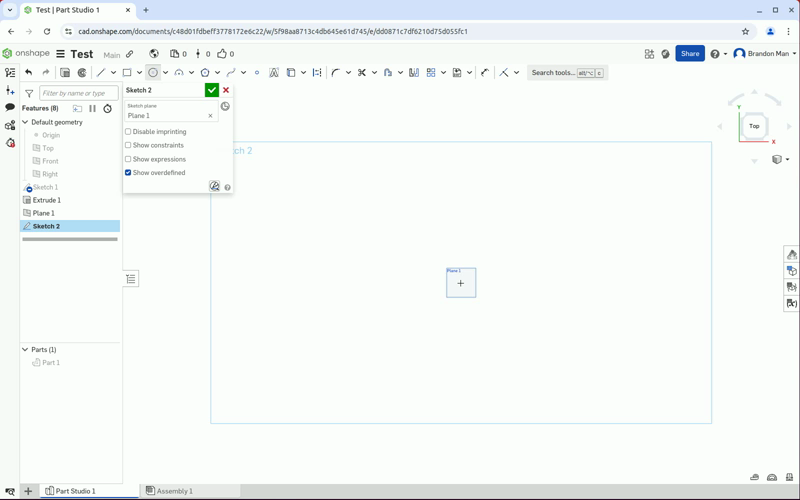
key_up(shift)
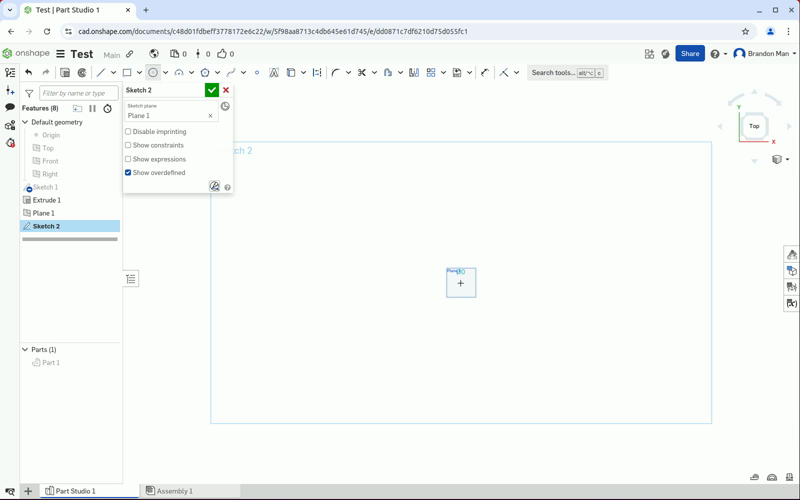
mouse_move(528, 282)
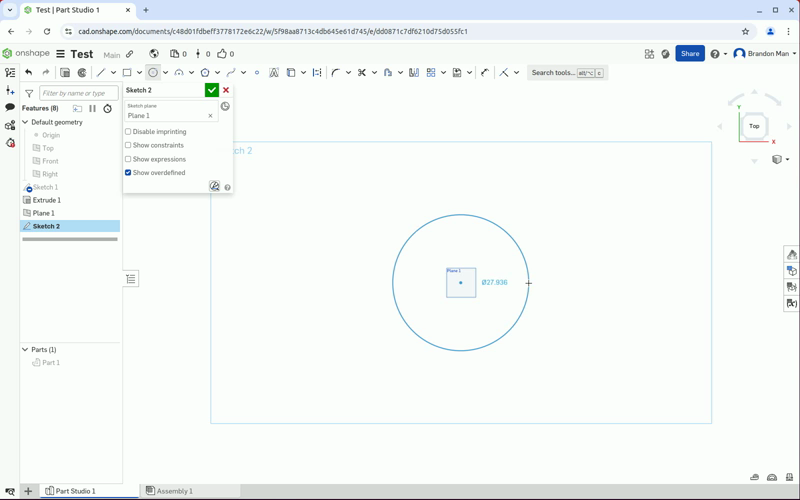
click(528, 282)
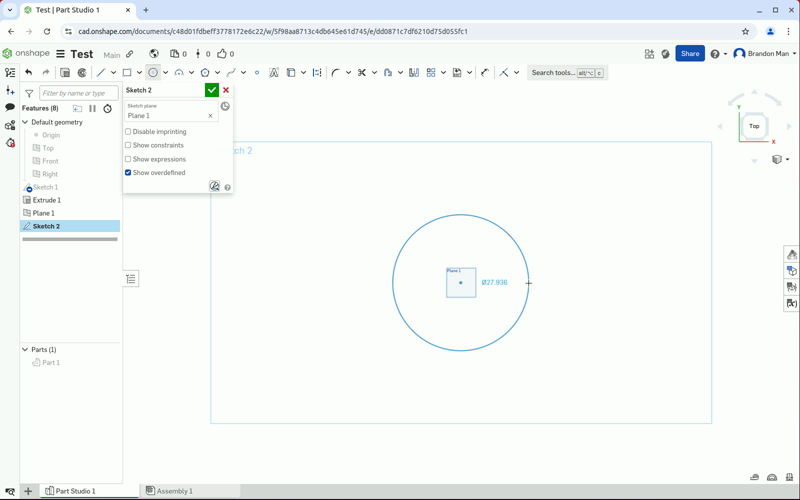
key(esc)
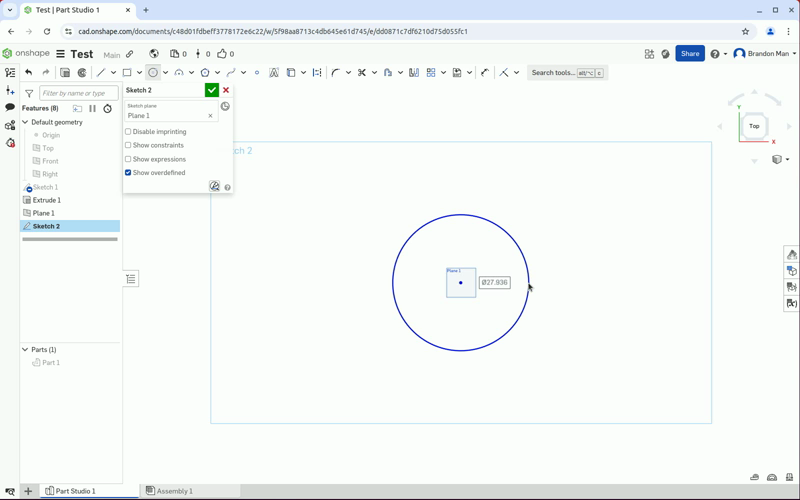
key(c)
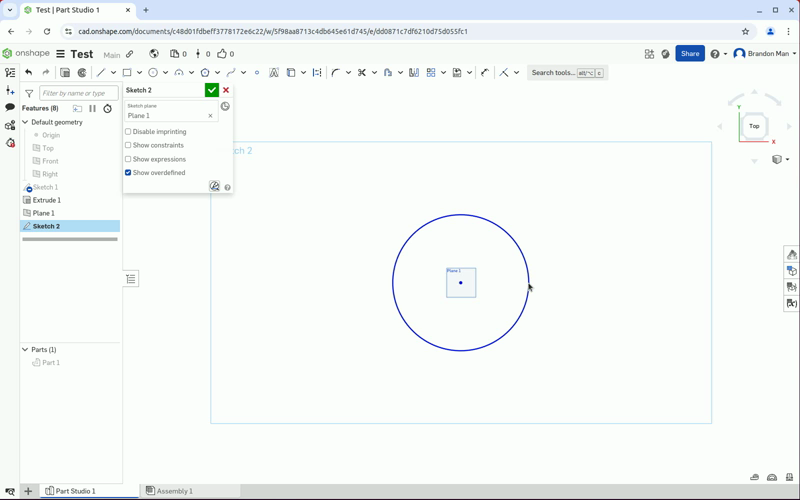
key_down(shift)
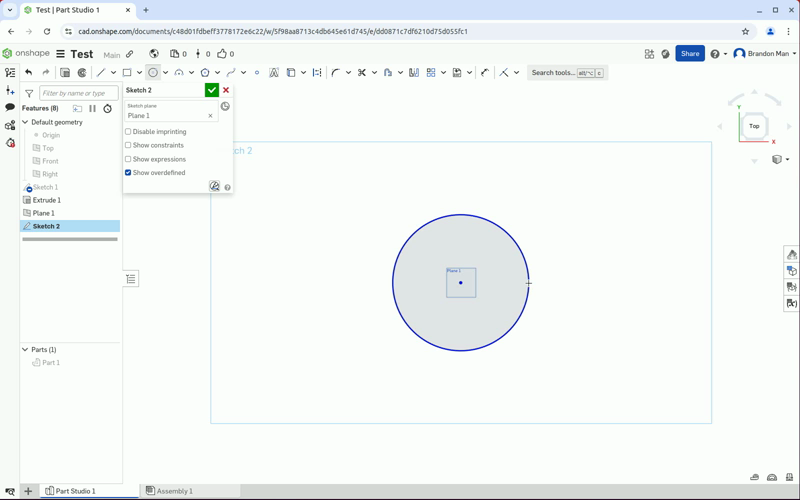
mouse_move(460, 282)
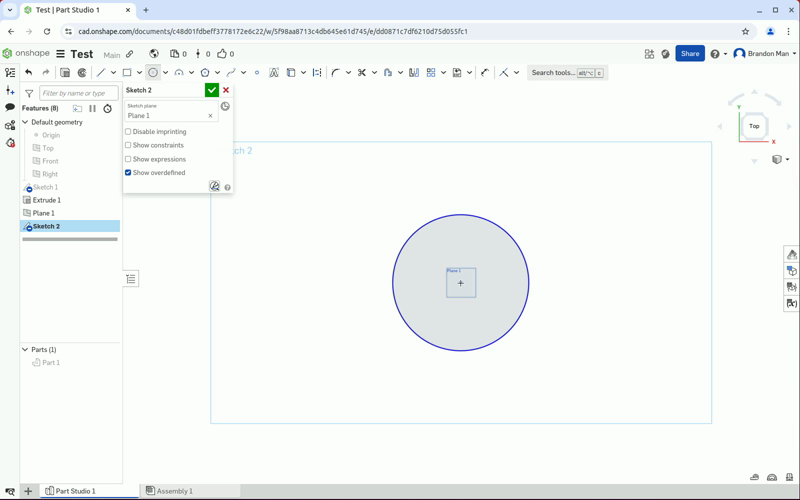
click(460, 282)
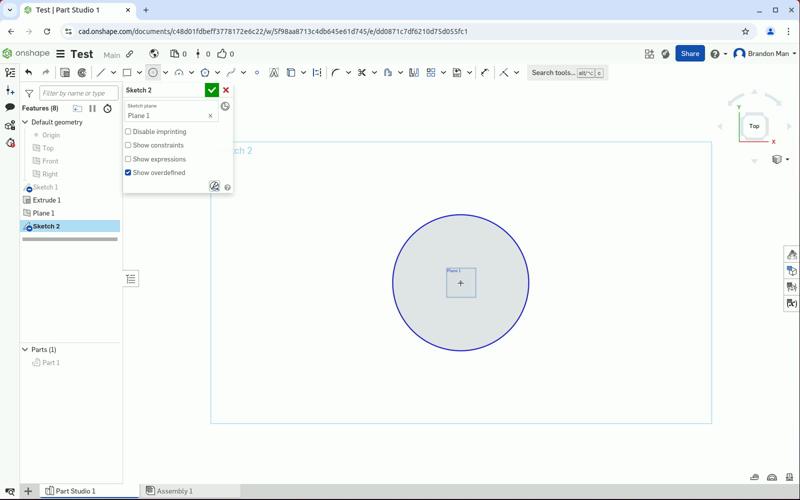
key_up(shift)
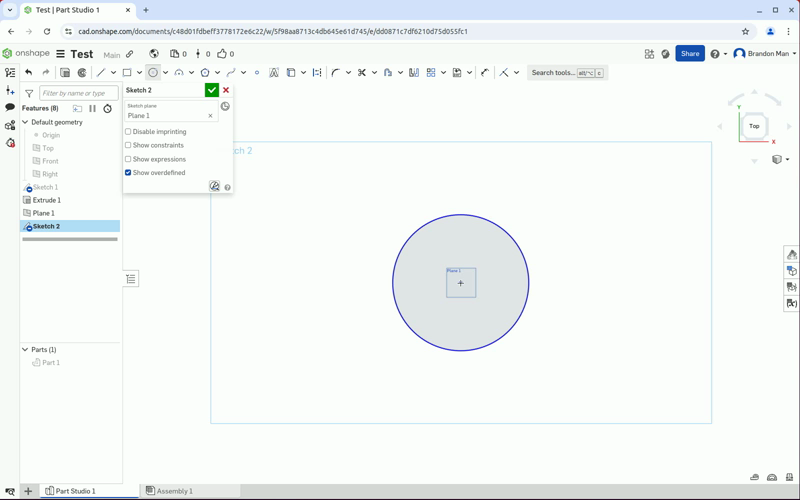
mouse_move(508, 282)
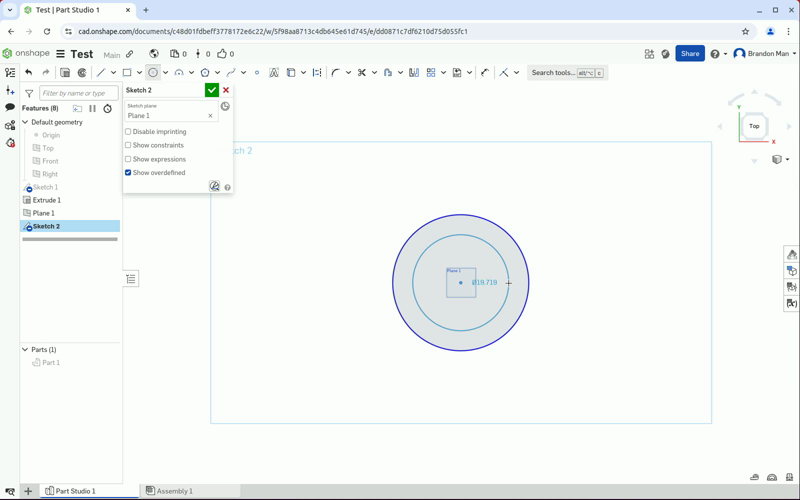
click(508, 282)
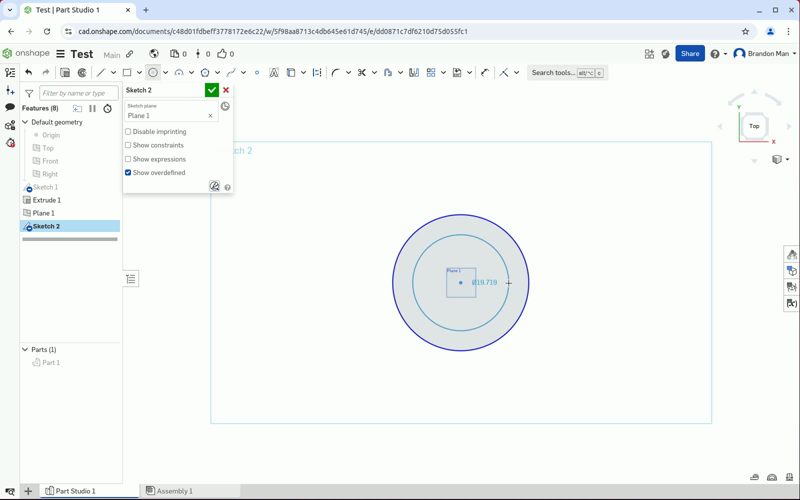
key(esc)
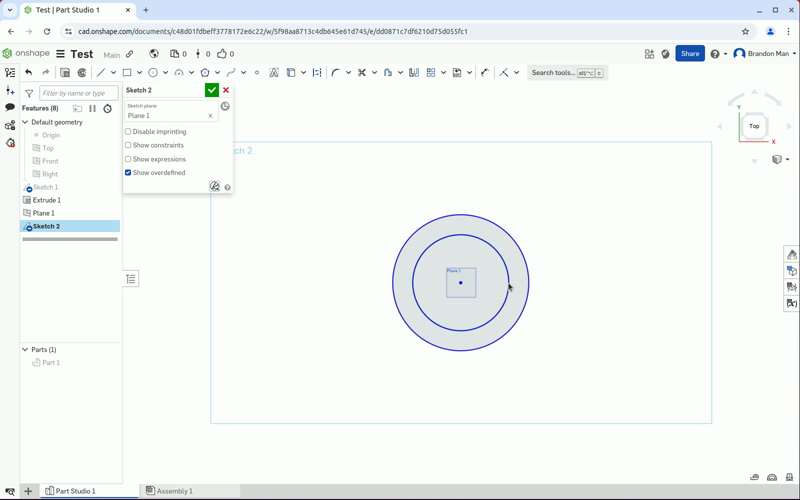
mouse_move(405, 273)
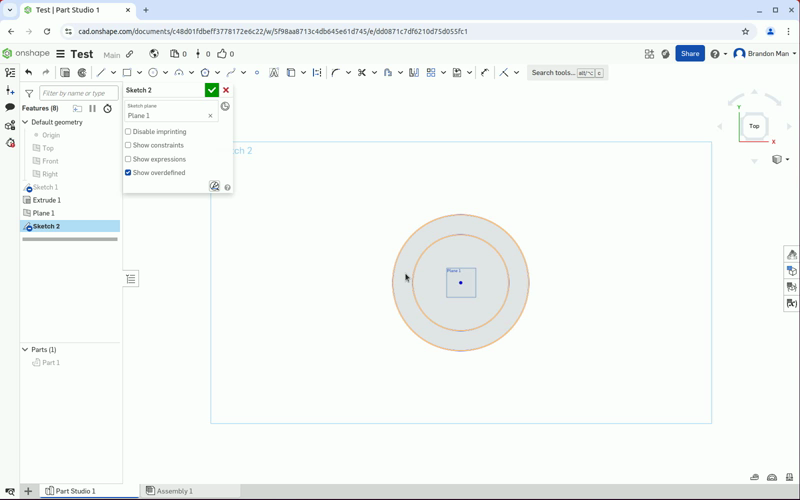
click(405, 273)
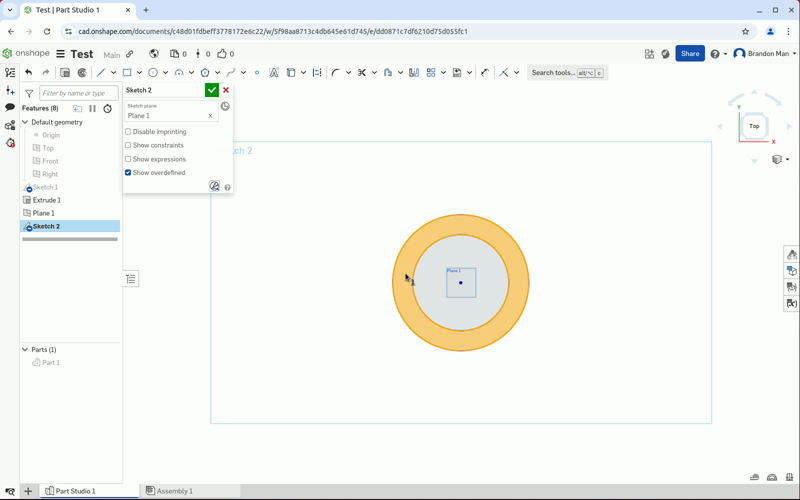
mouse_move(73, 352)
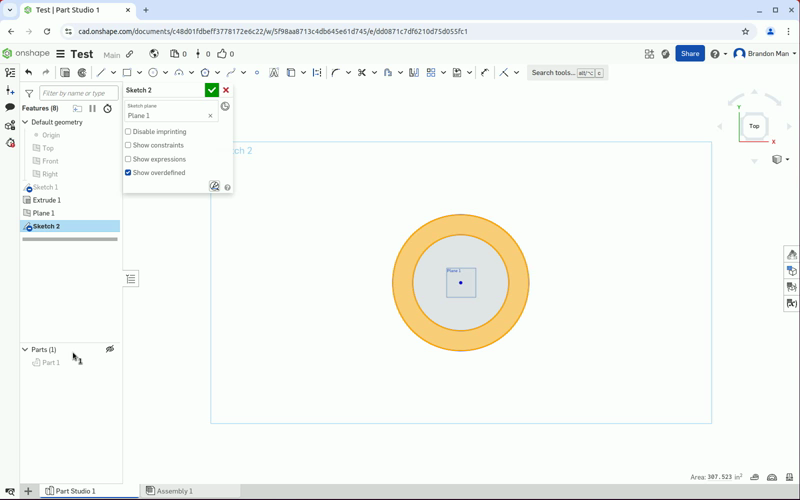
key(shift+y)
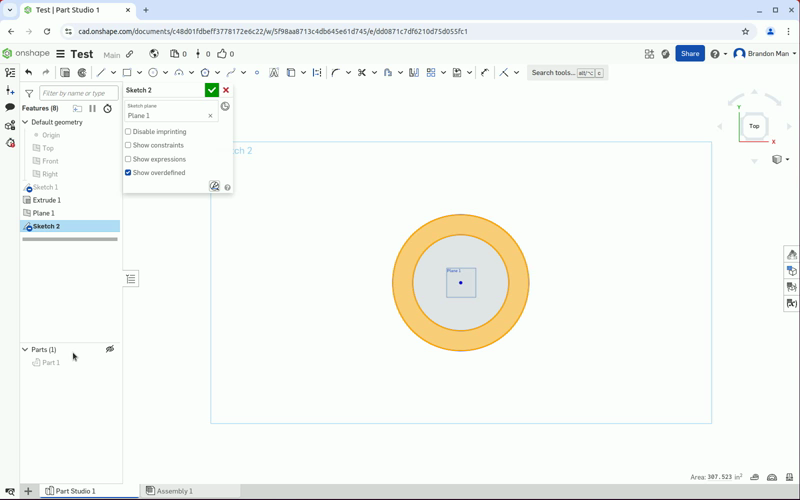
key(shift+e)
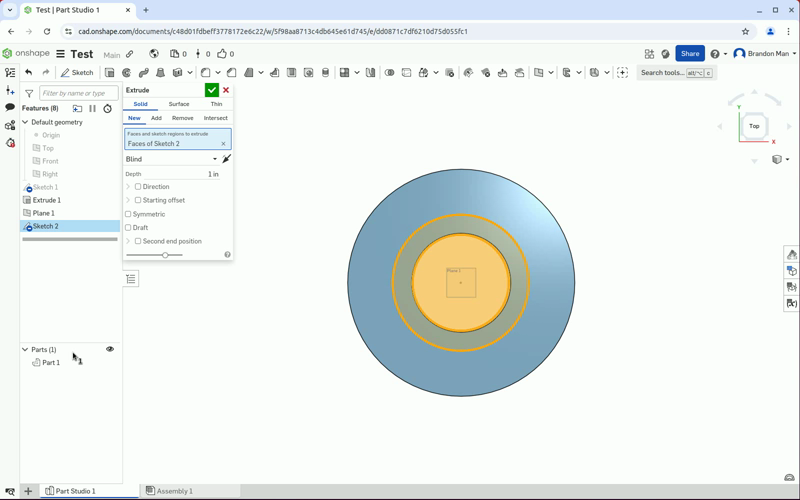
mouse_move(143, 106)
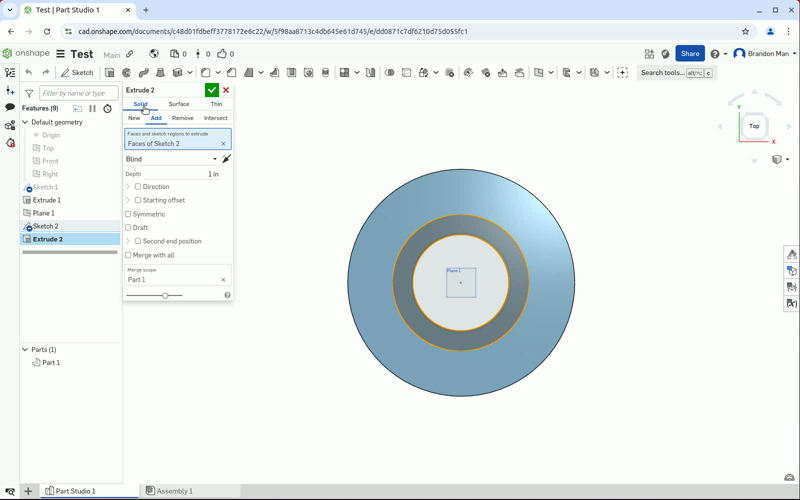
click(143, 106)
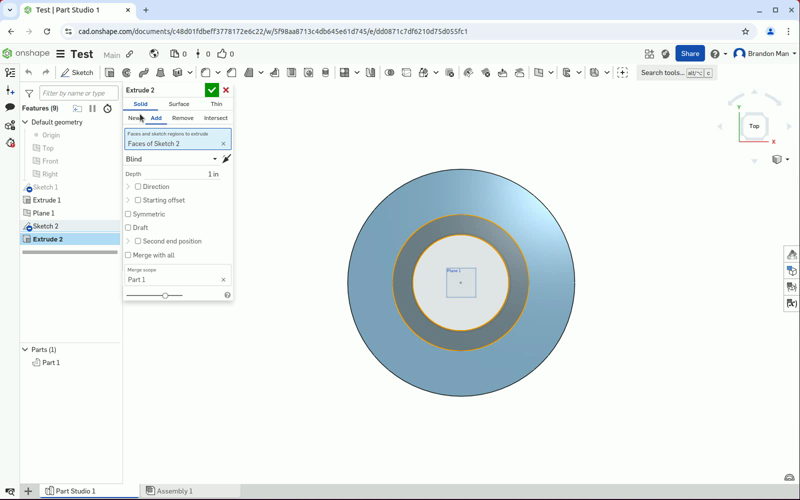
mouse_move(137, 120)
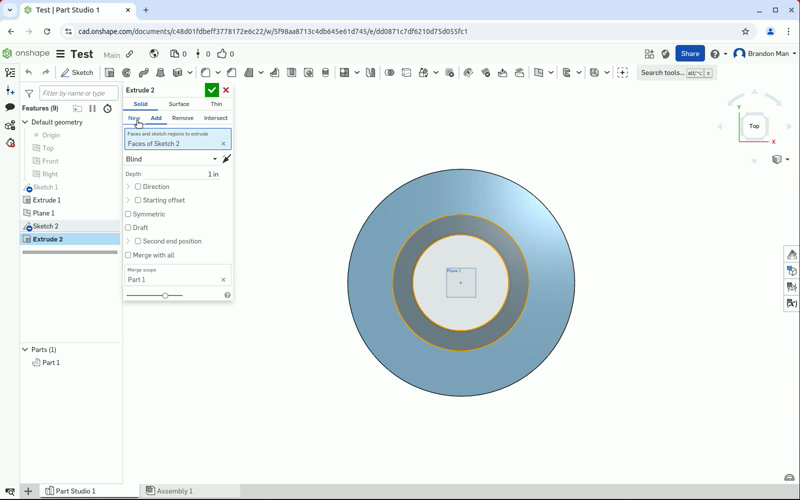
click(137, 120)
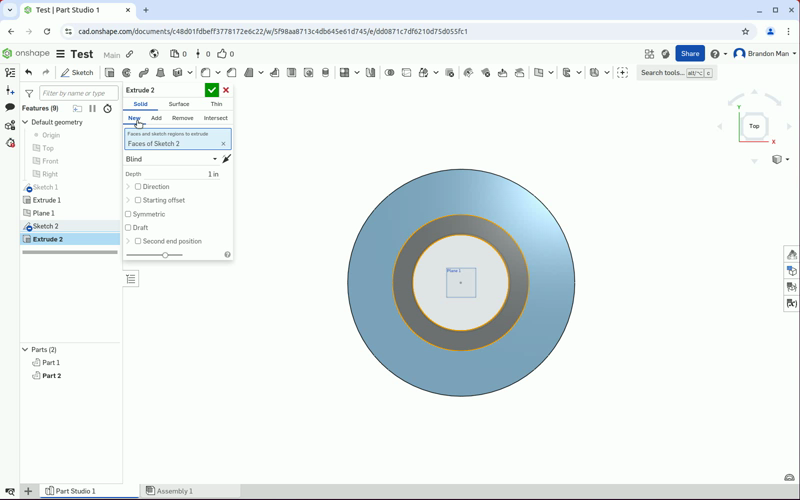
key(tab, 4)
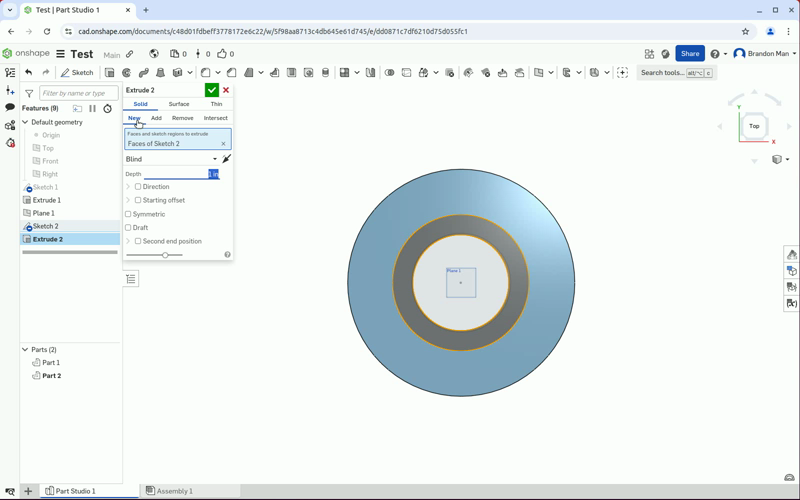
text(3.129)
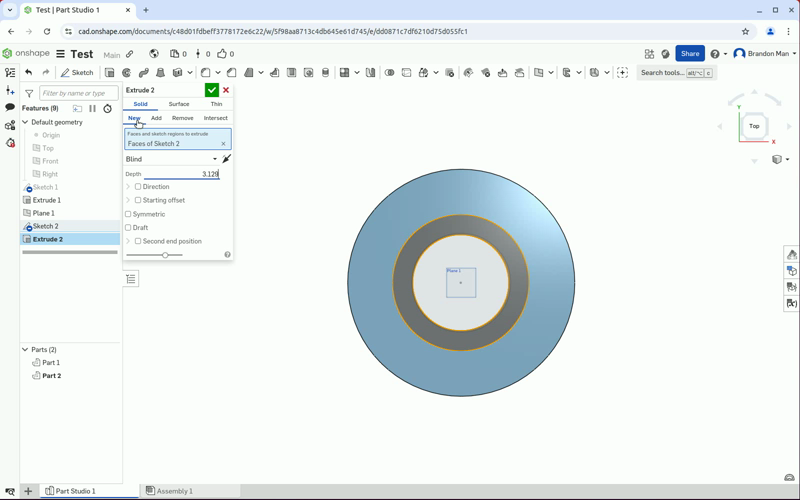
key(enter)
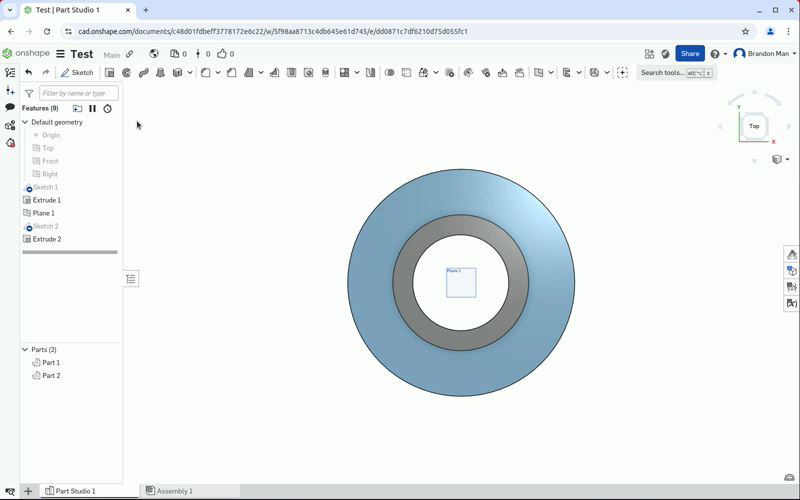
key(shift+h)
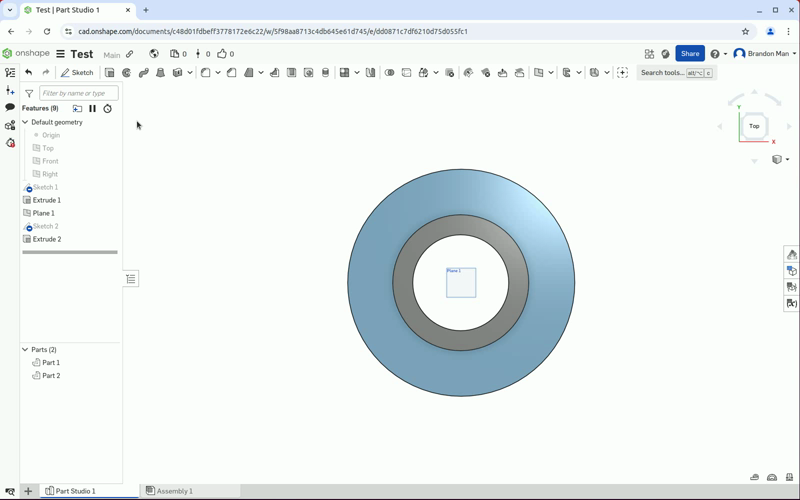
key(shift+h)
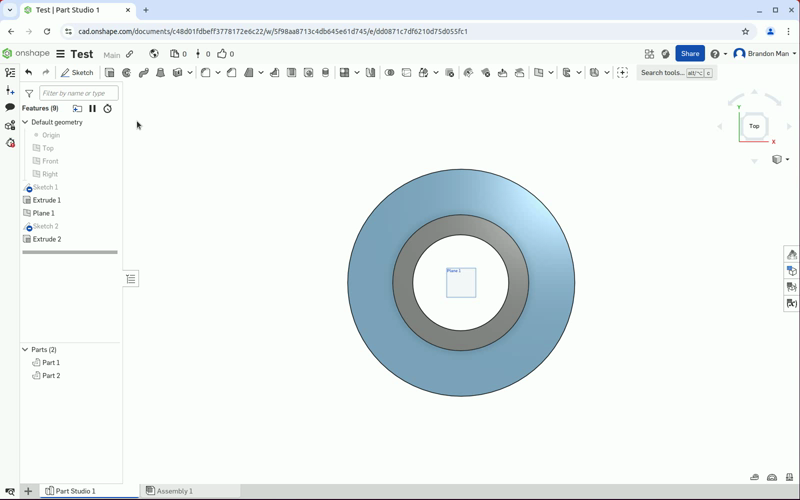
key(shift+7)
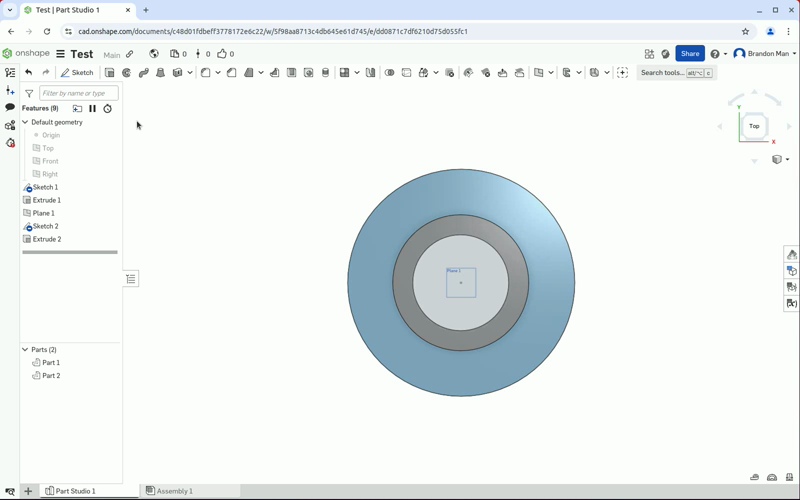
key(up, 3)
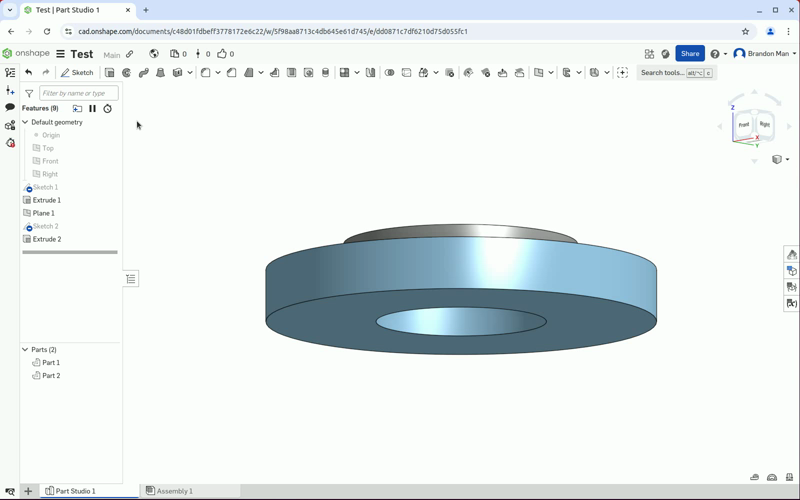
key(left, 3)
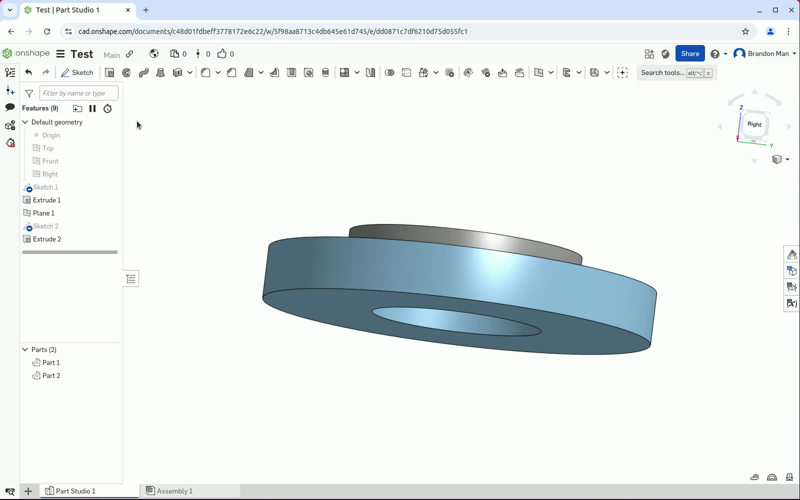
key(right, 3)
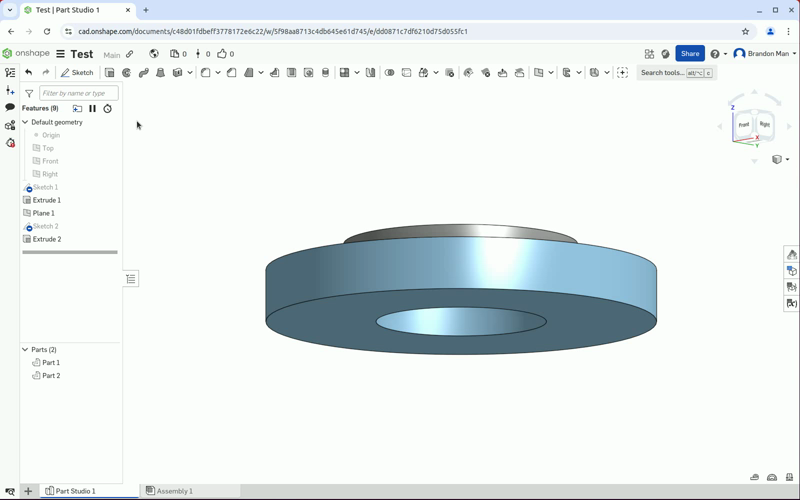
key(down, 3)
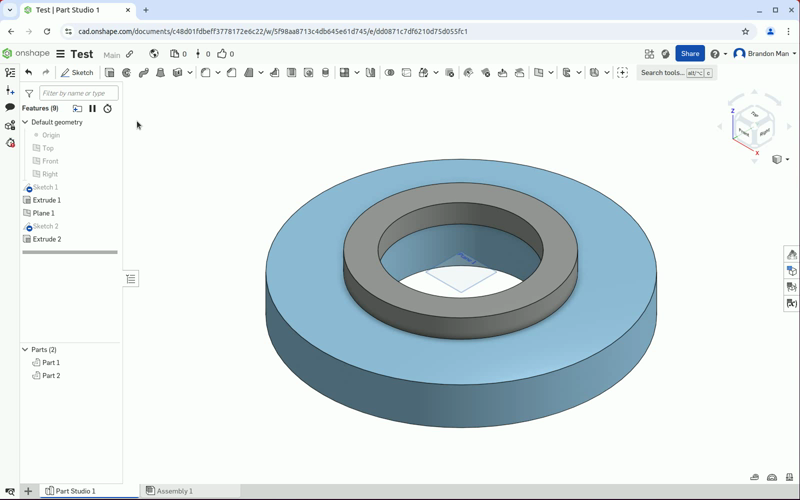
mouse_move(73, 189)
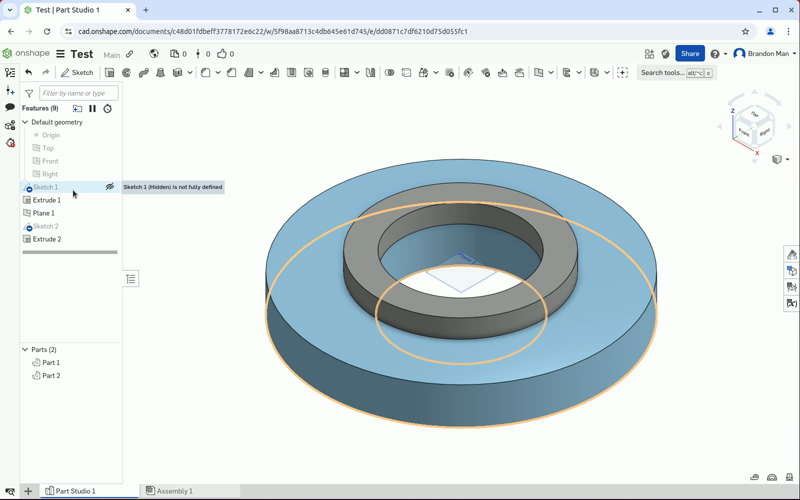
click(73, 189)